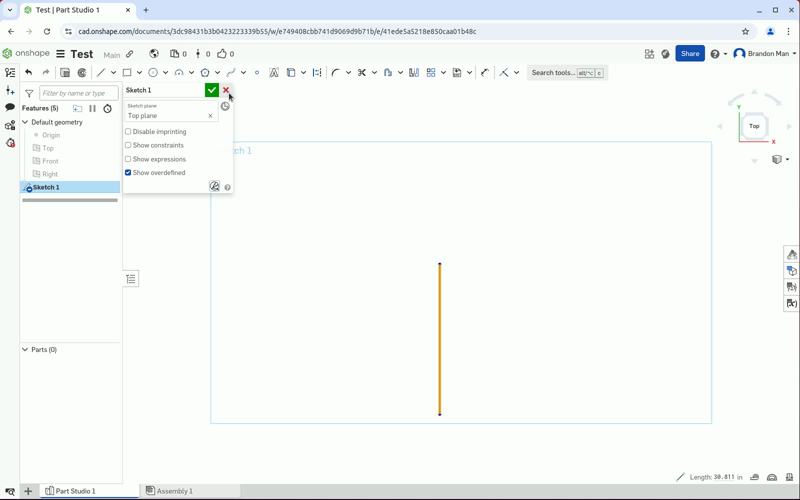
key(shift+h)
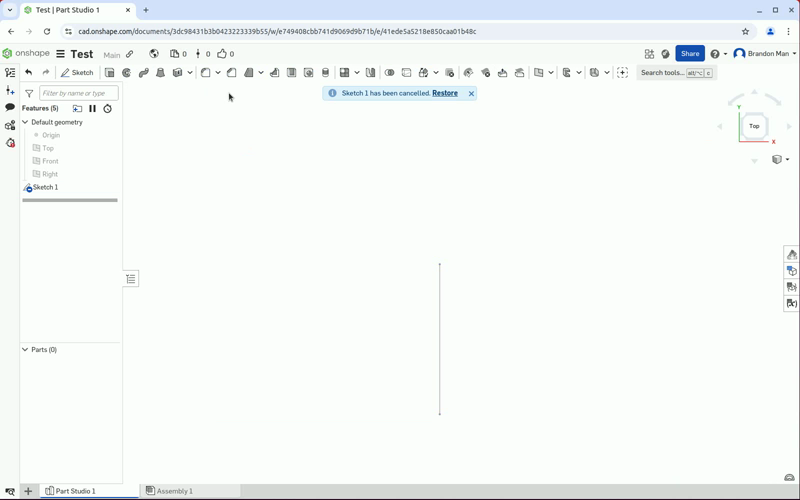
mouse_move(73, 352)
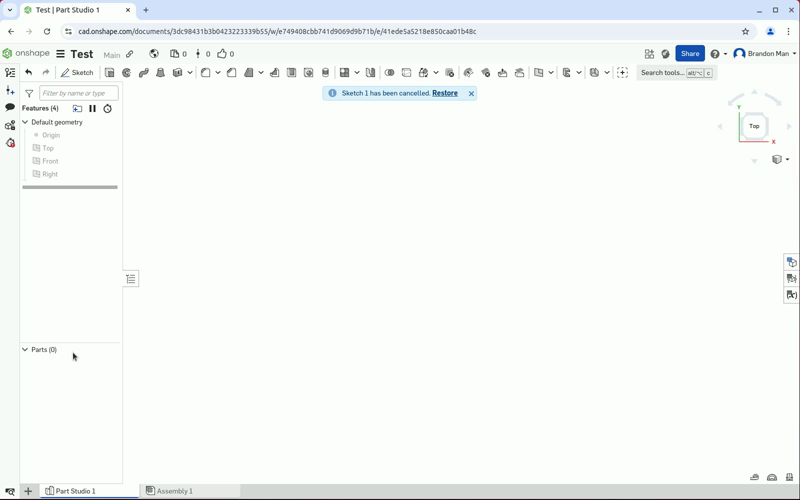
key(y)
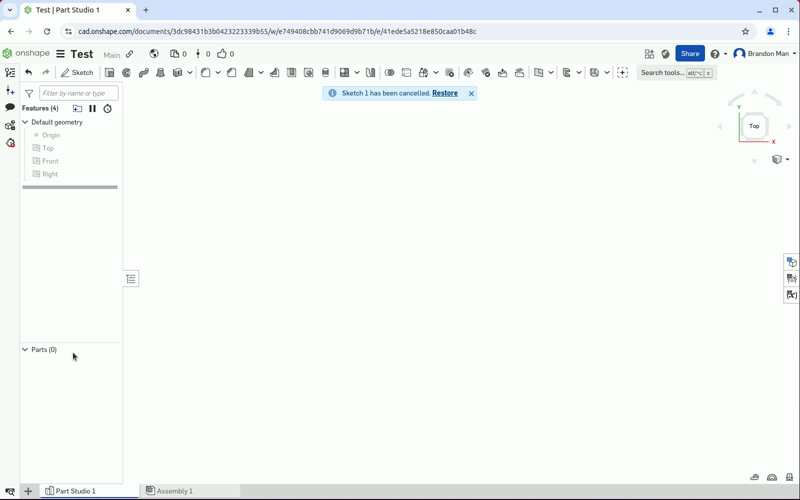
key(shift+p)
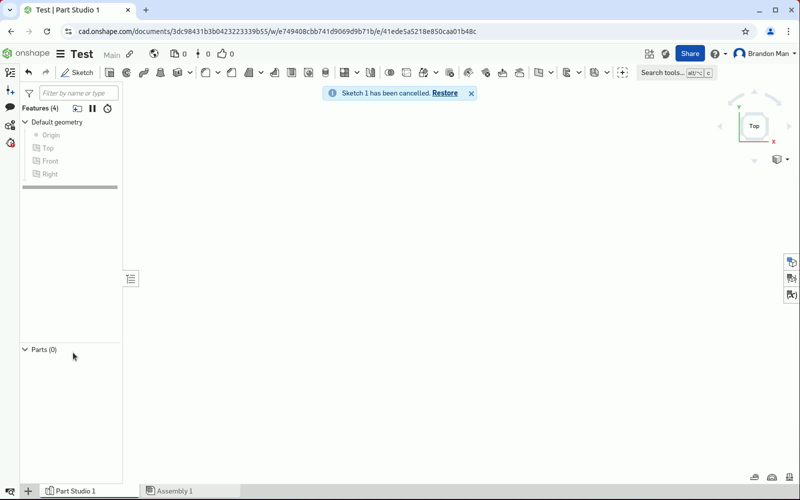
key(space)
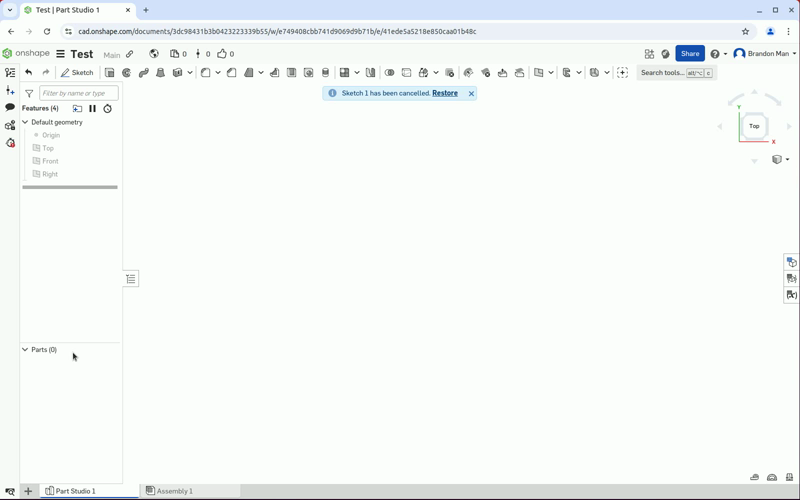
key_down(shift)
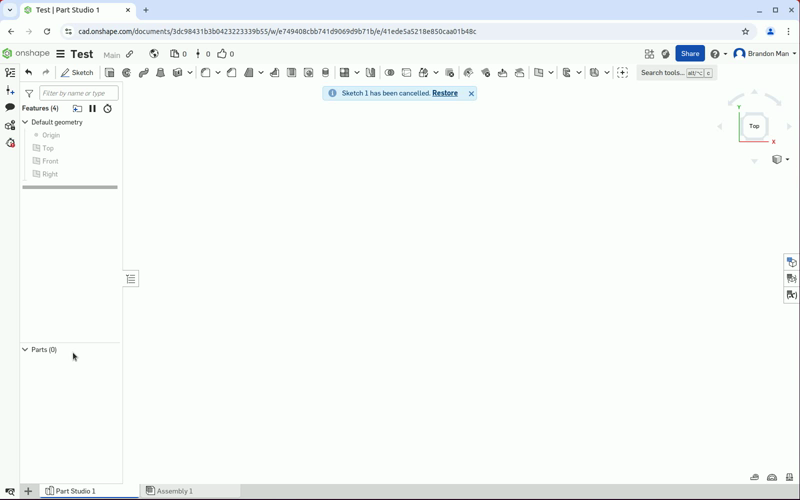
key(up)
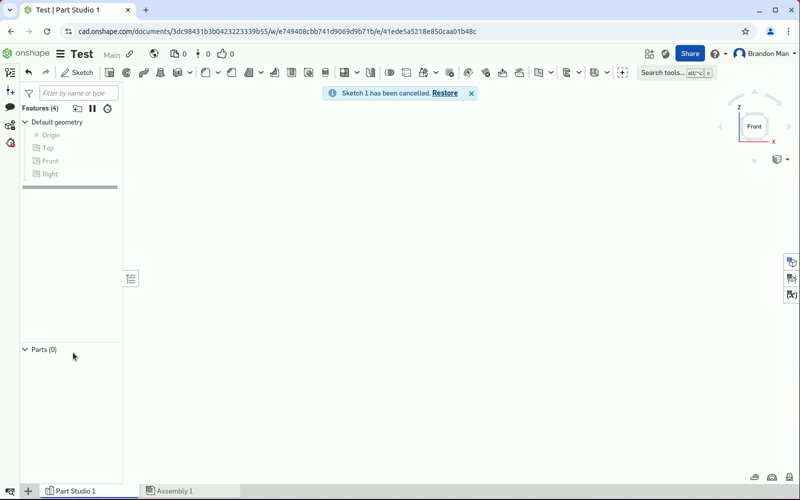
key_up(shift)
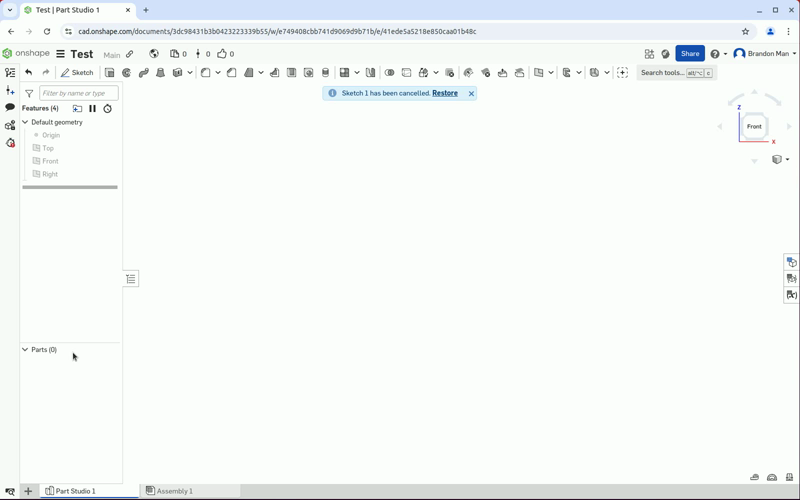
mouse_move(73, 352)
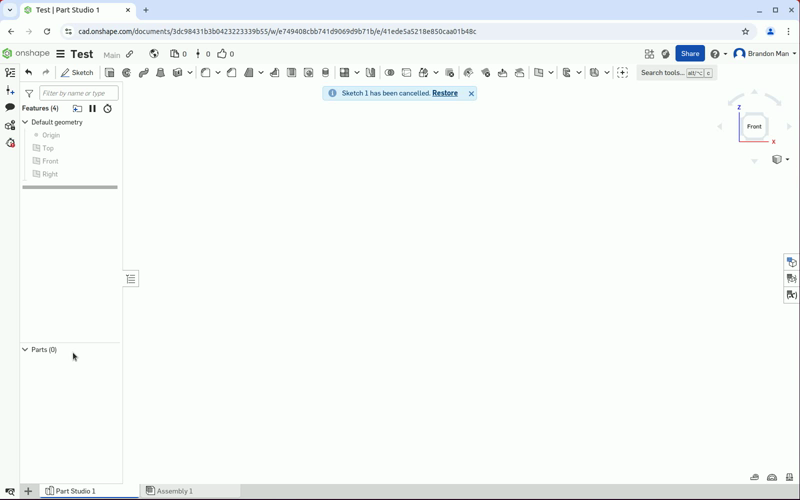
key(shift+y)
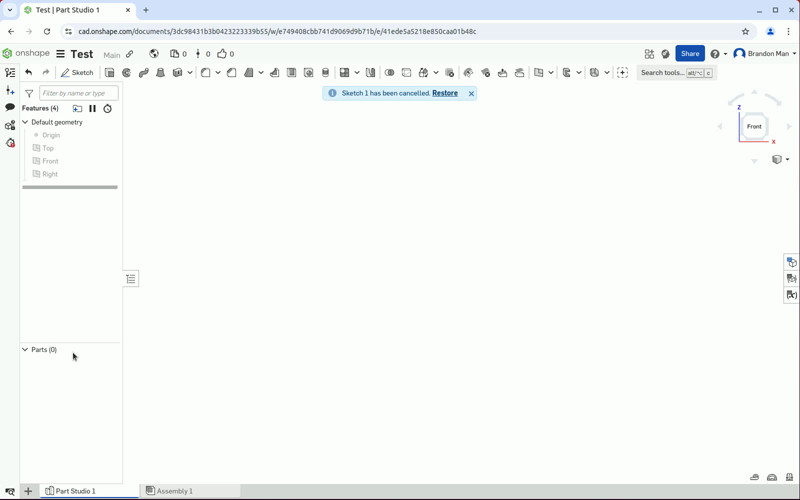
key(shift+s)
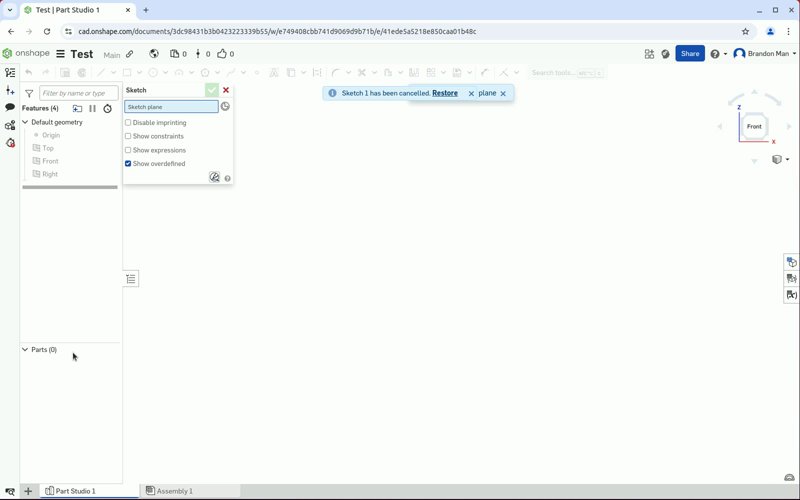
mouse_move(73, 163)
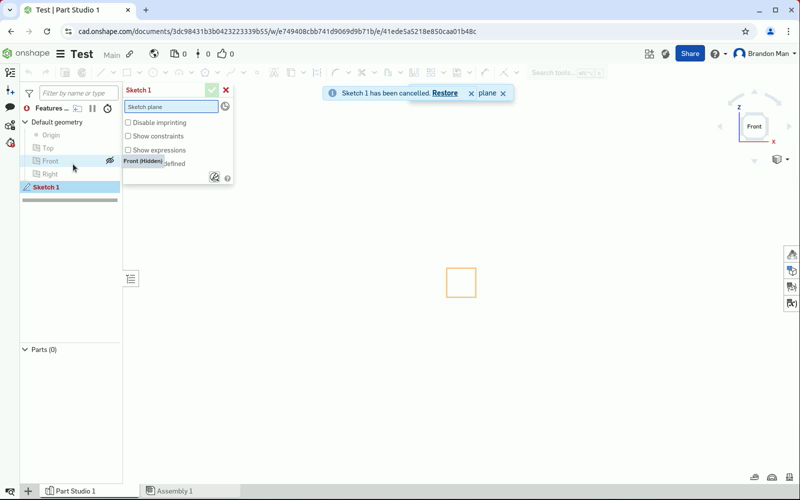
click(73, 163)
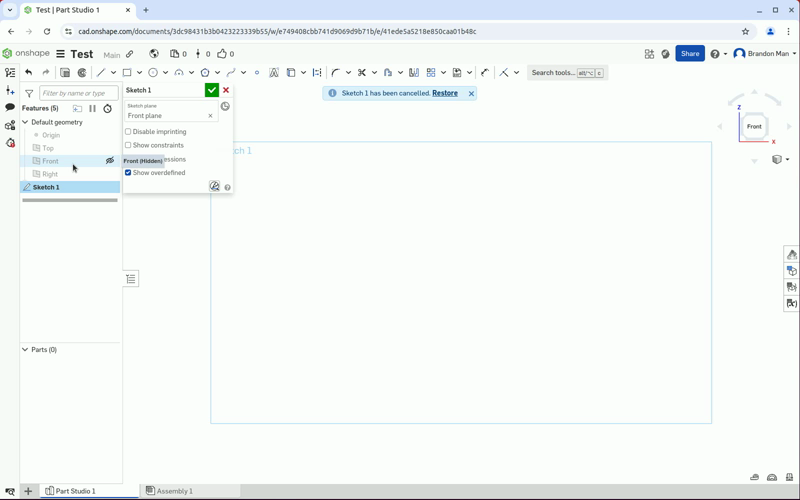
mouse_move(73, 352)
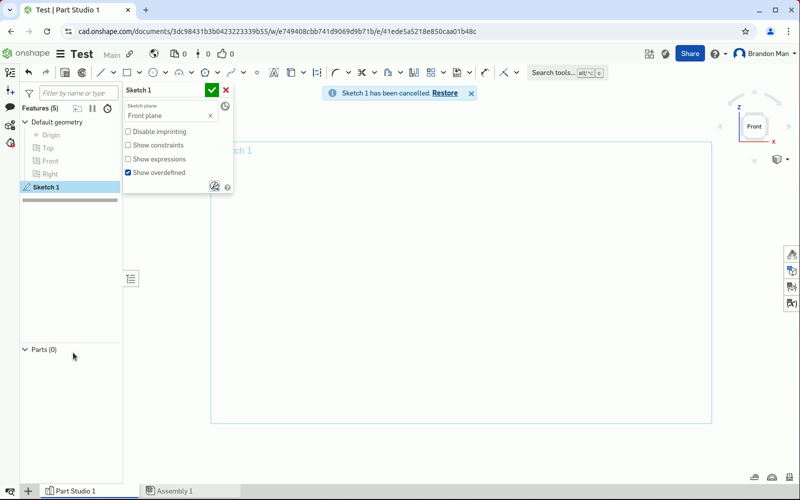
key(y)
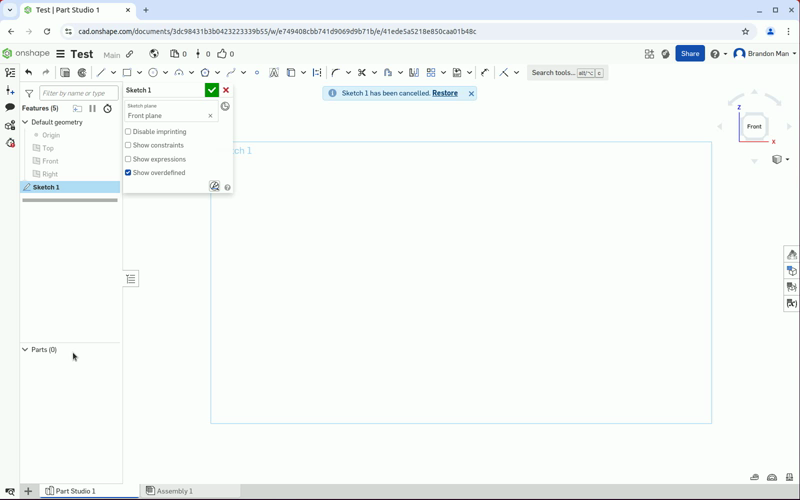
key(l)
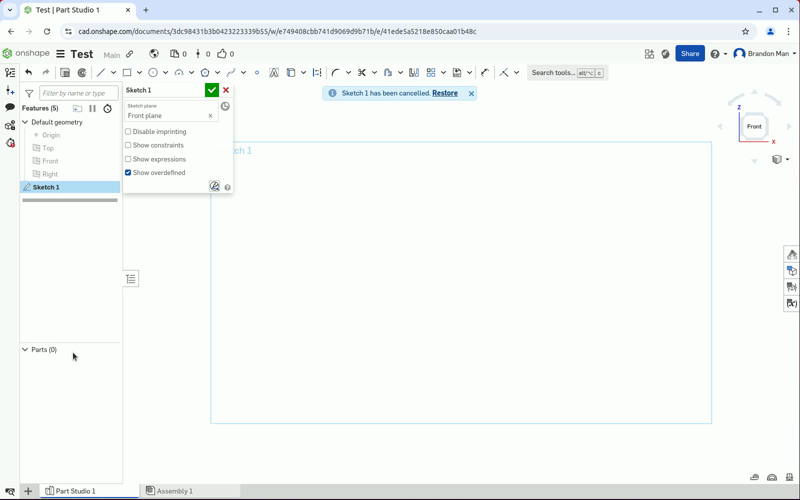
key_down(shift)
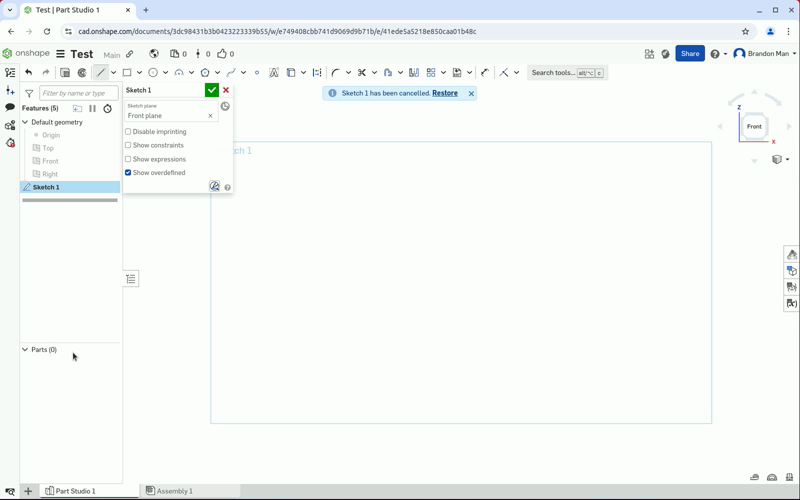
mouse_move(423, 359)
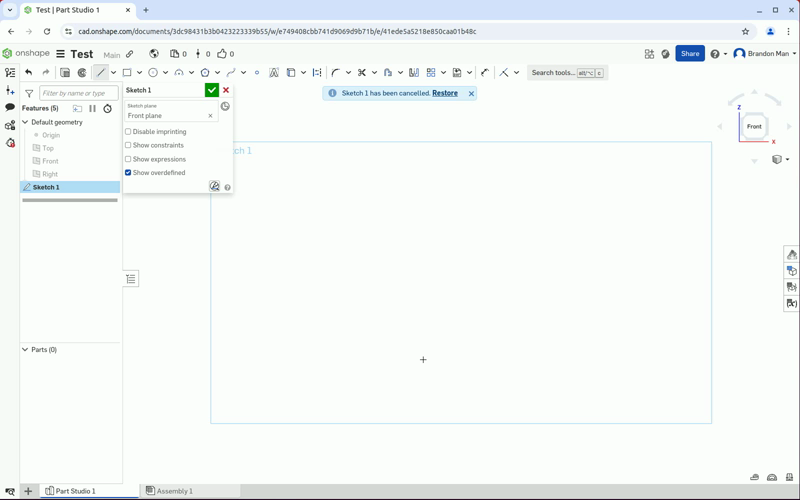
click(423, 359)
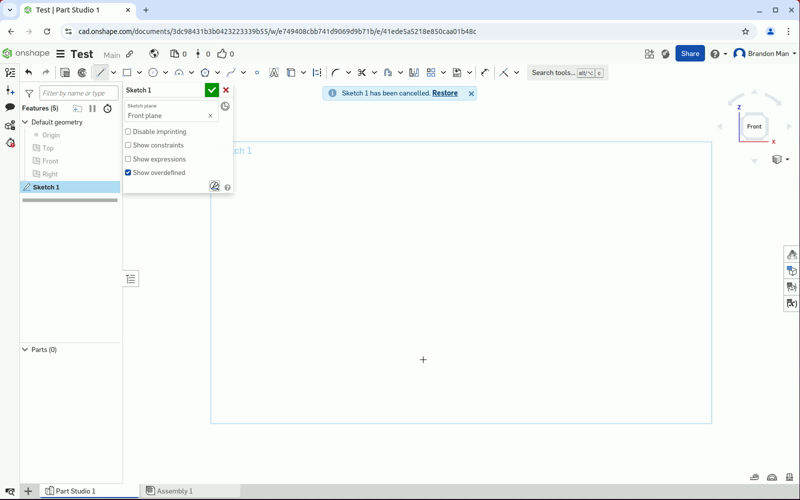
key_up(shift)
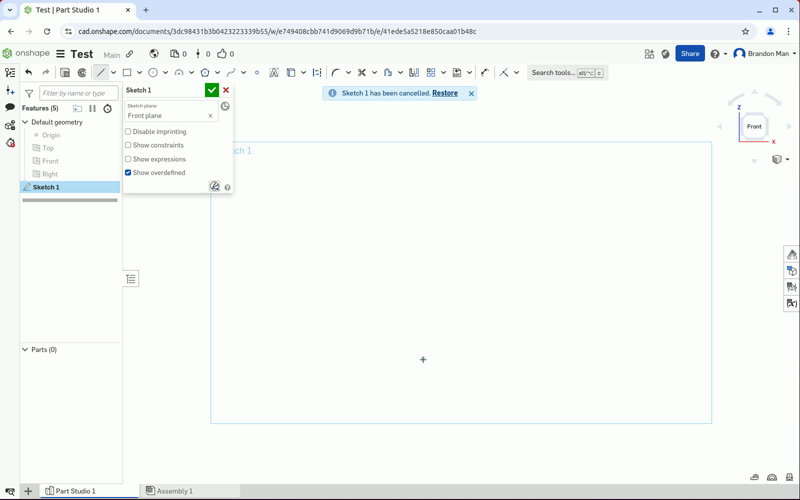
key_down(shift)
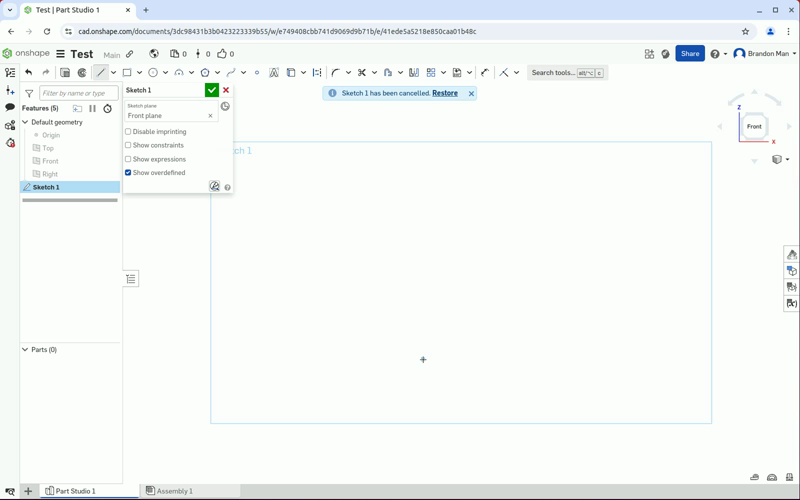
mouse_move(496, 359)
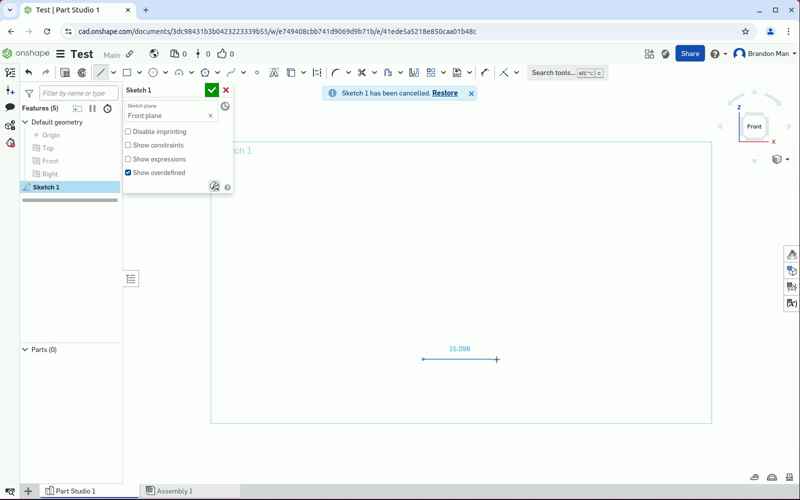
click(496, 359)
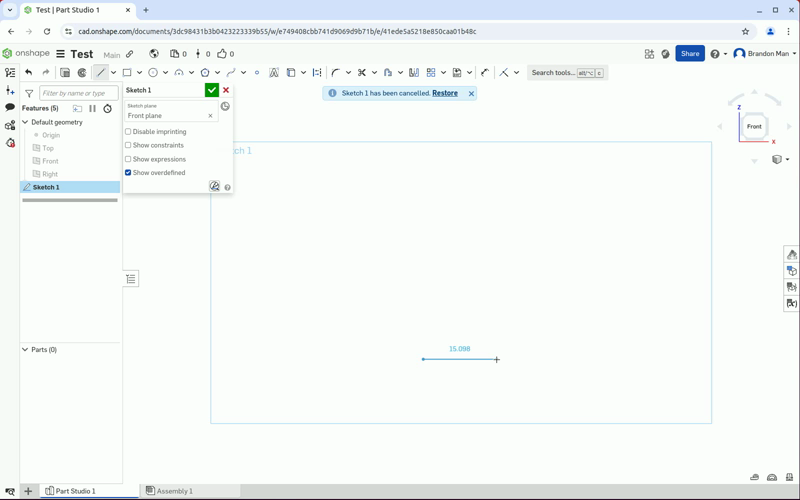
key_up(shift)
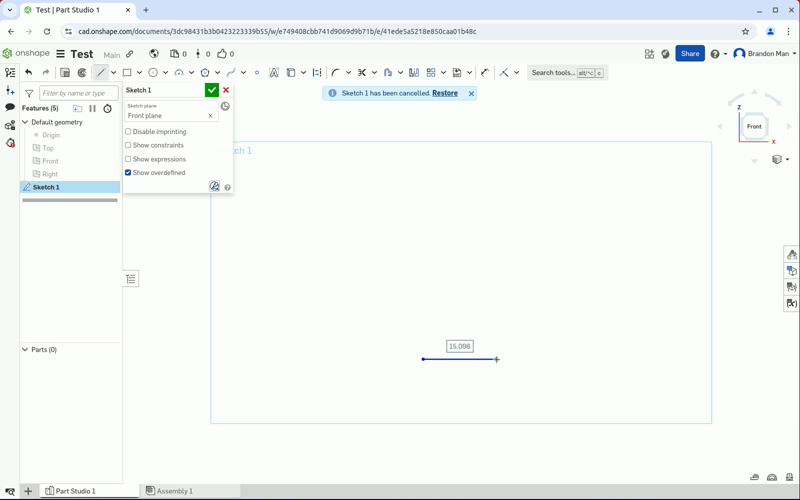
key_down(shift)
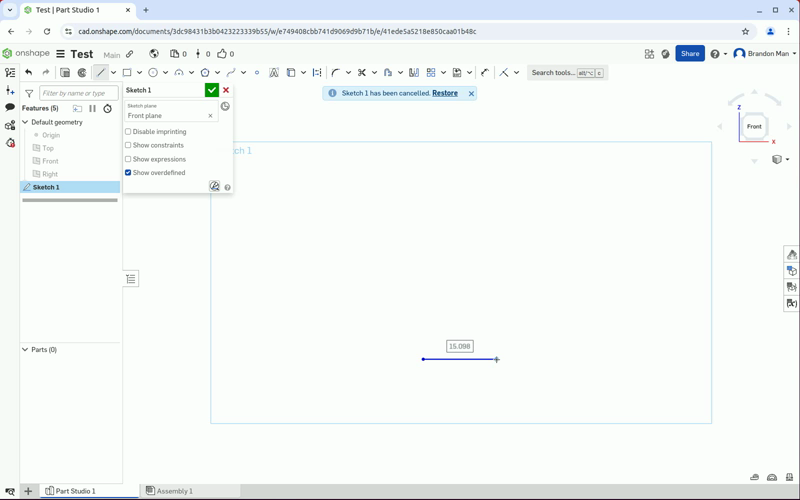
mouse_move(496, 207)
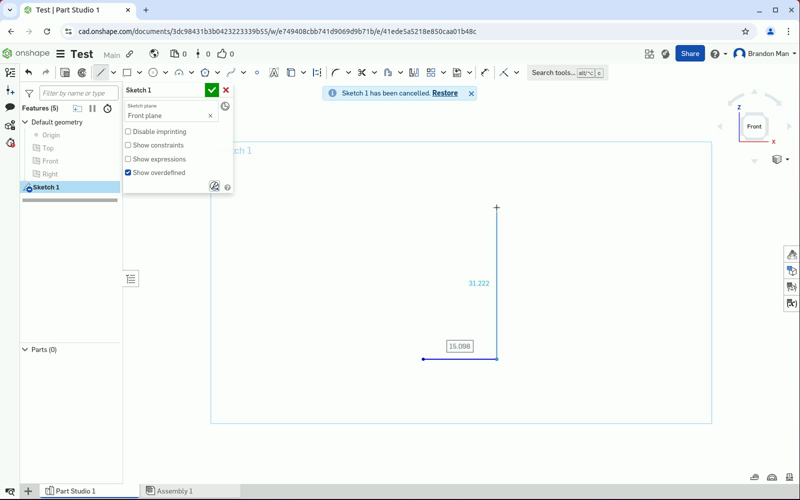
click(496, 207)
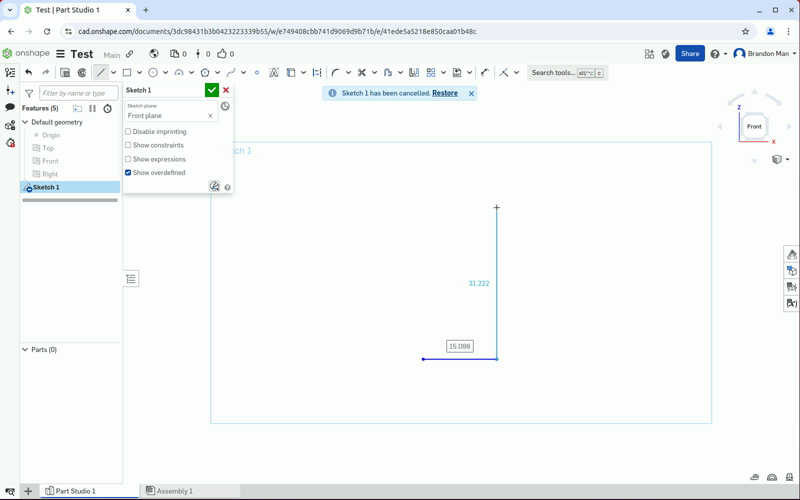
key_up(shift)
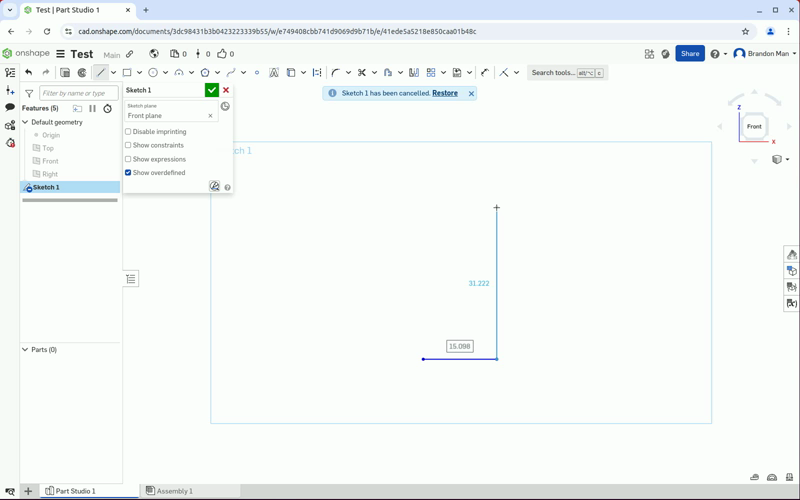
key_down(shift)
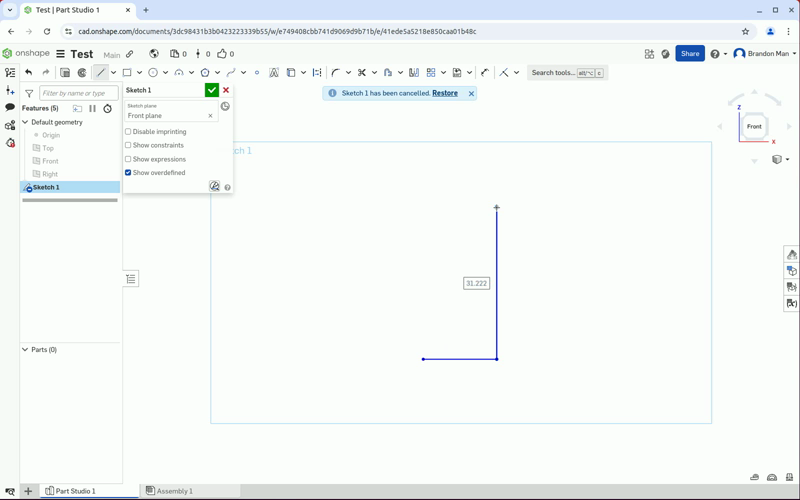
mouse_move(423, 207)
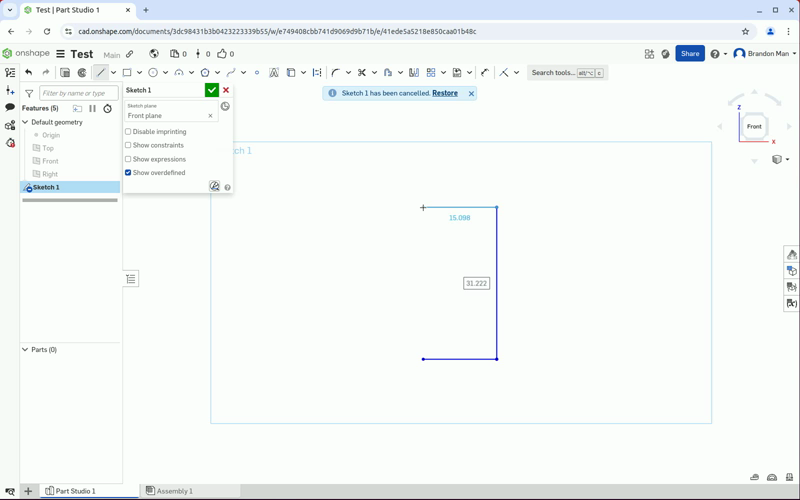
click(423, 207)
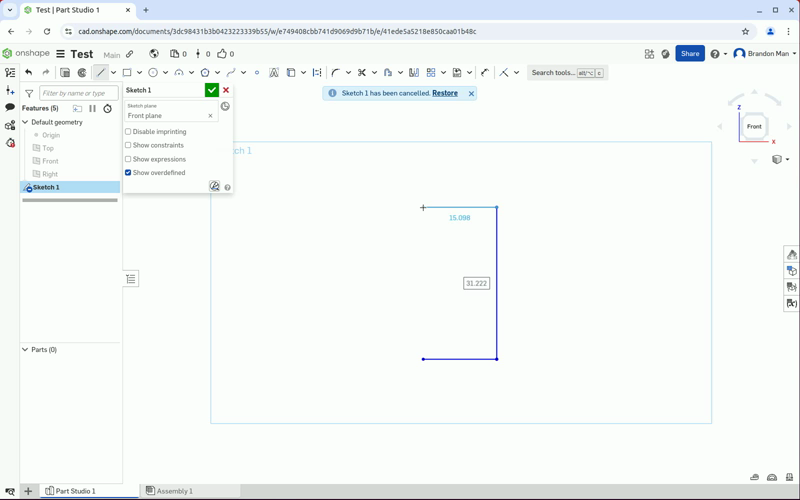
key_up(shift)
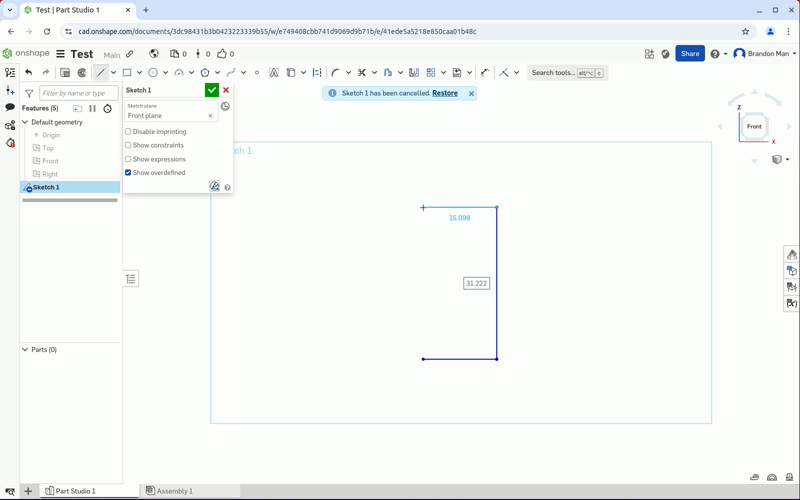
key_down(shift)
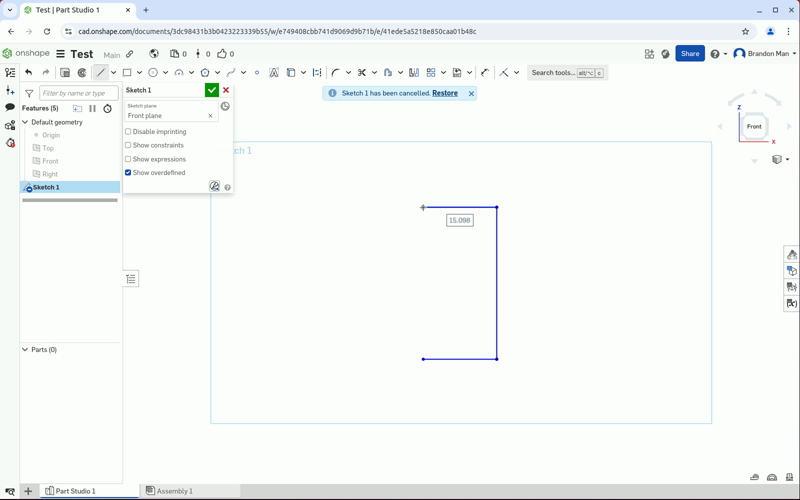
mouse_move(423, 359)
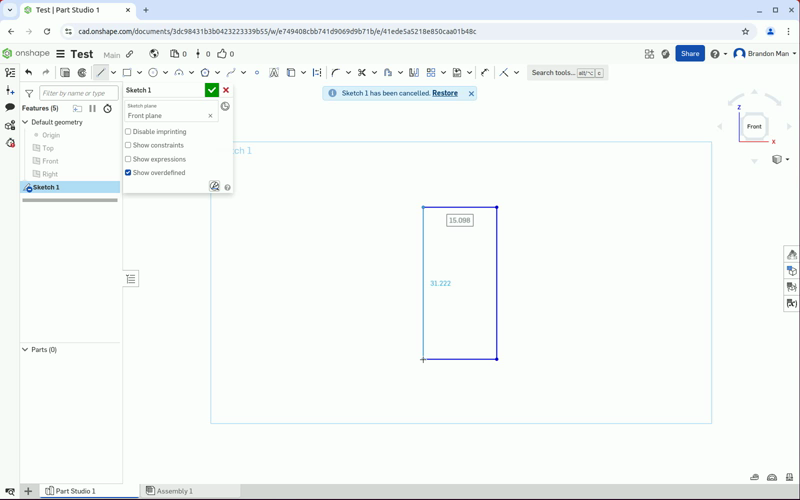
key_up(shift)
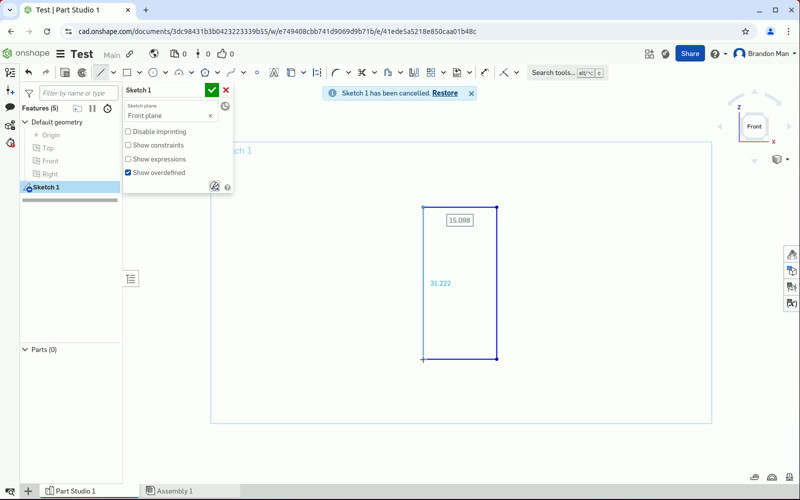
click(423, 359)
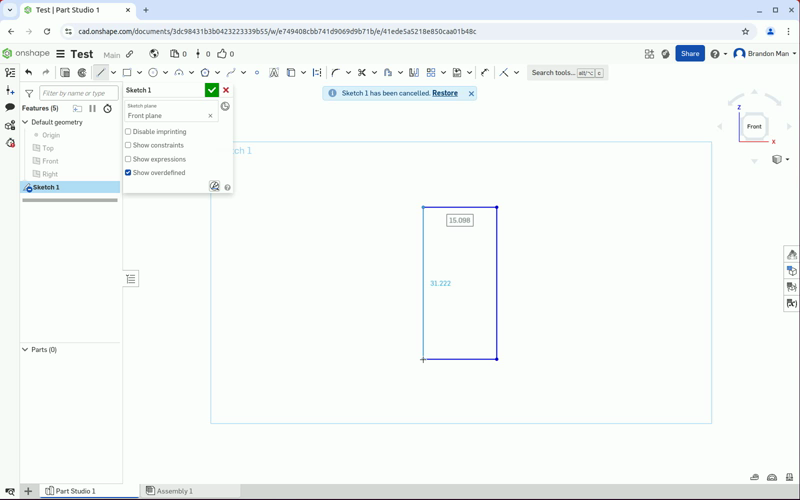
key(esc)
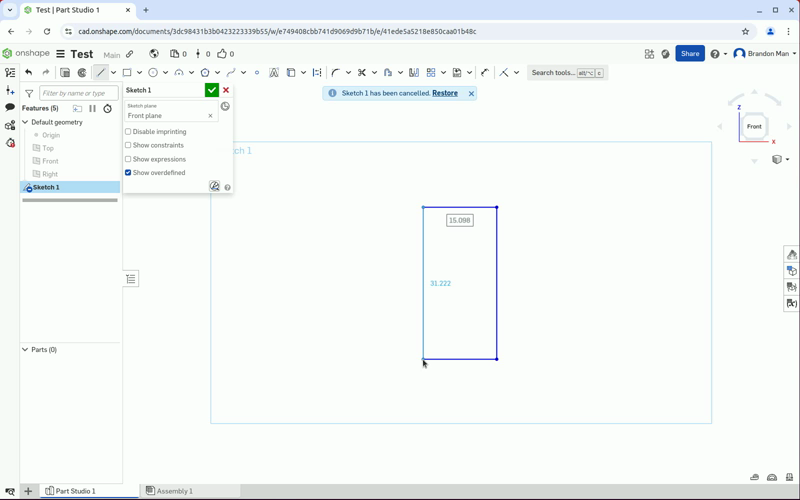
mouse_move(484, 248)
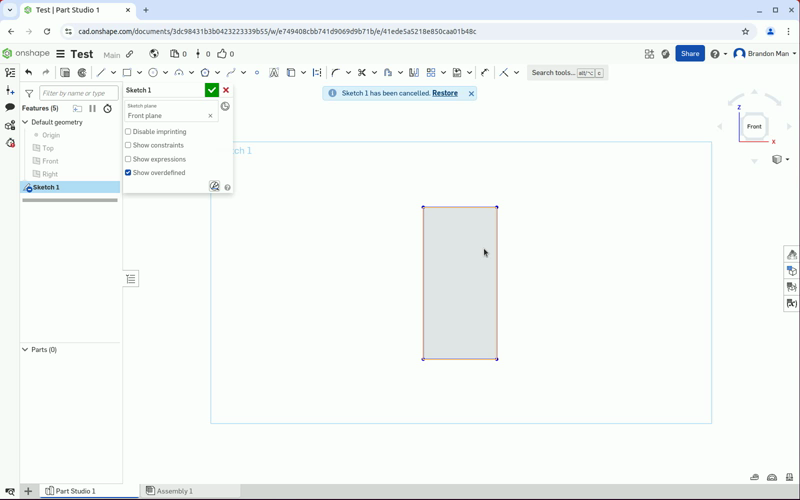
click(484, 248)
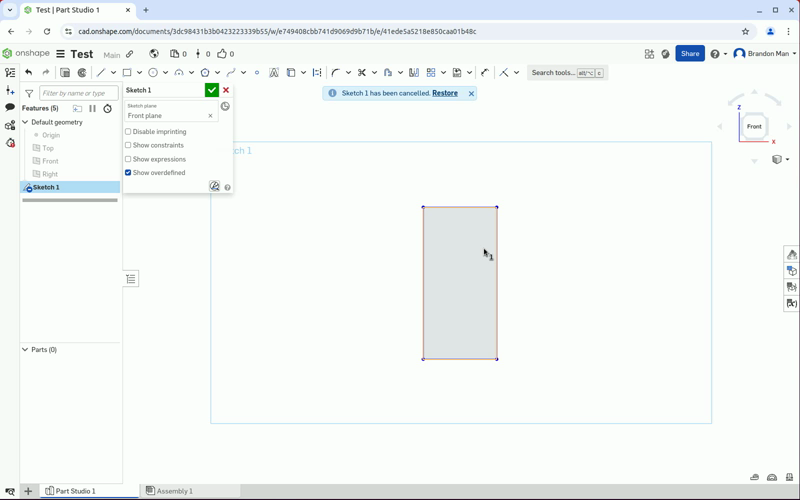
mouse_move(73, 352)
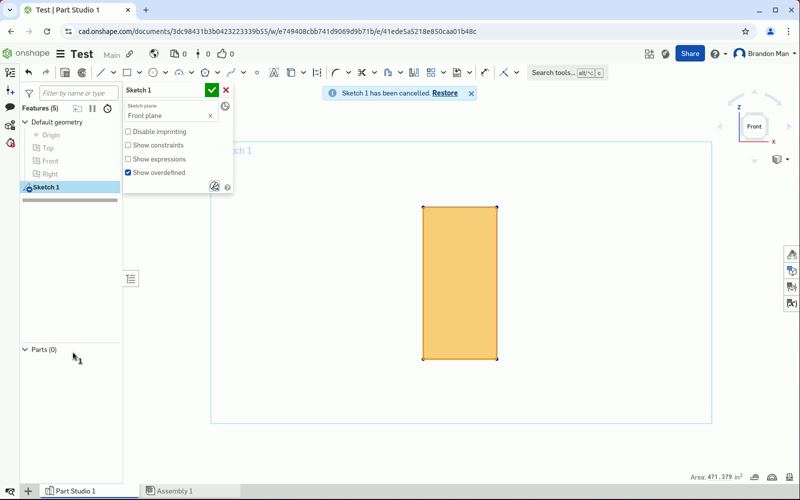
key(shift+y)
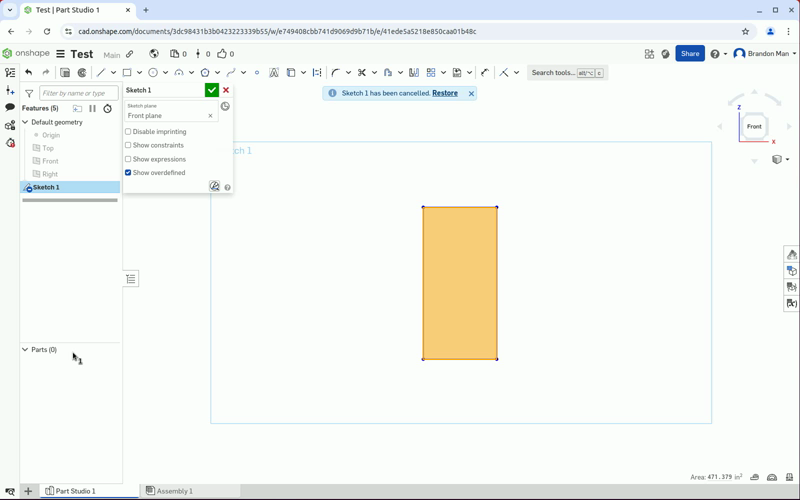
key(shift+e)
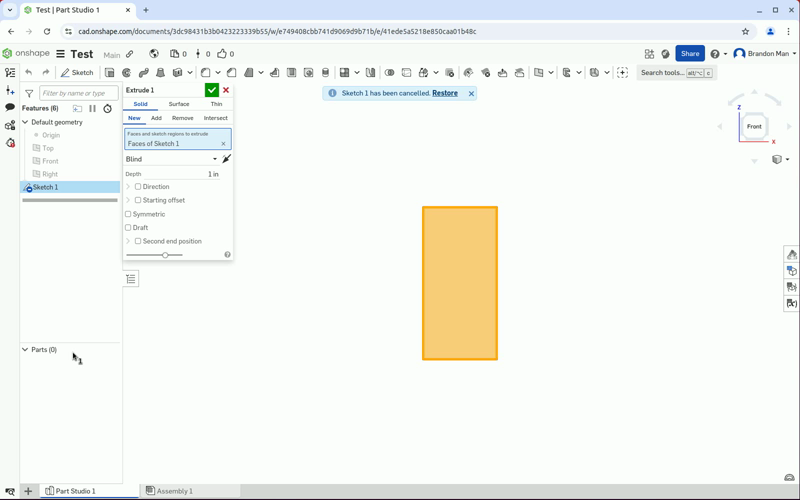
mouse_move(143, 106)
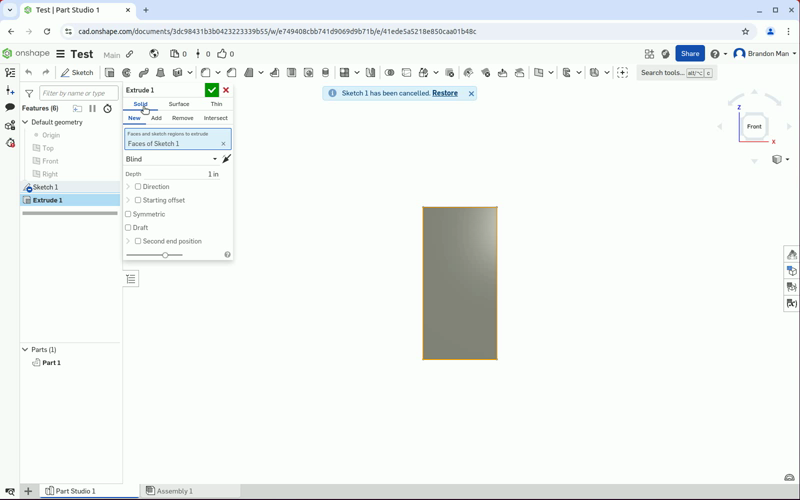
click(143, 106)
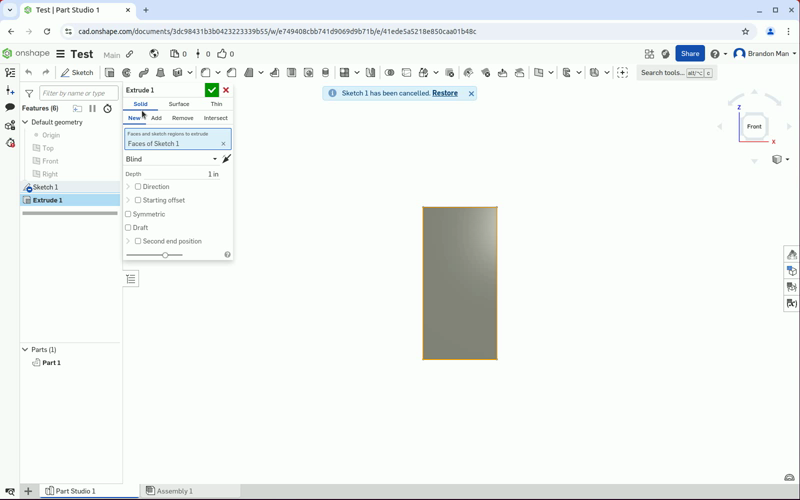
mouse_move(137, 120)
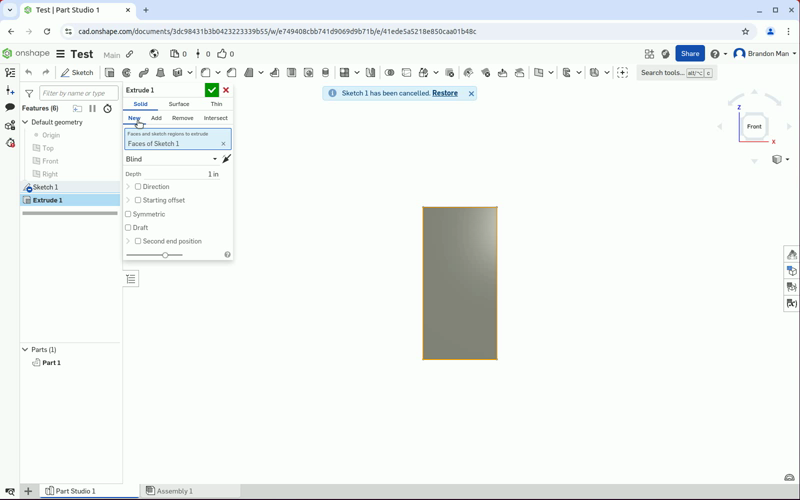
click(137, 120)
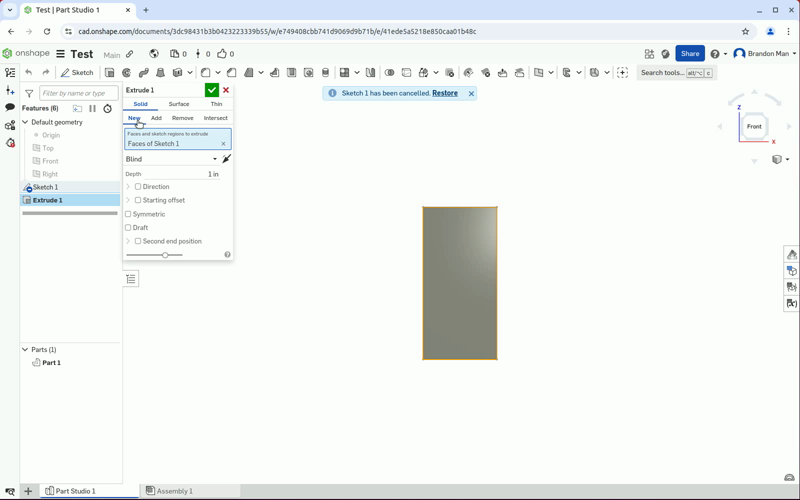
key(tab, 4)
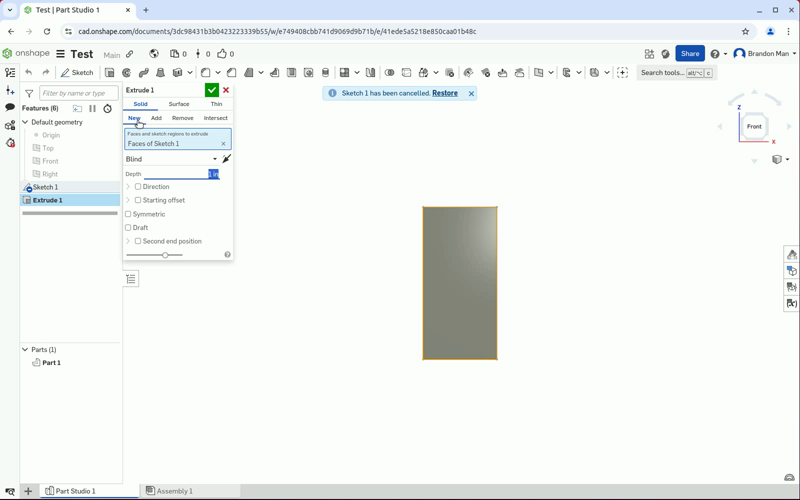
text(16.85)
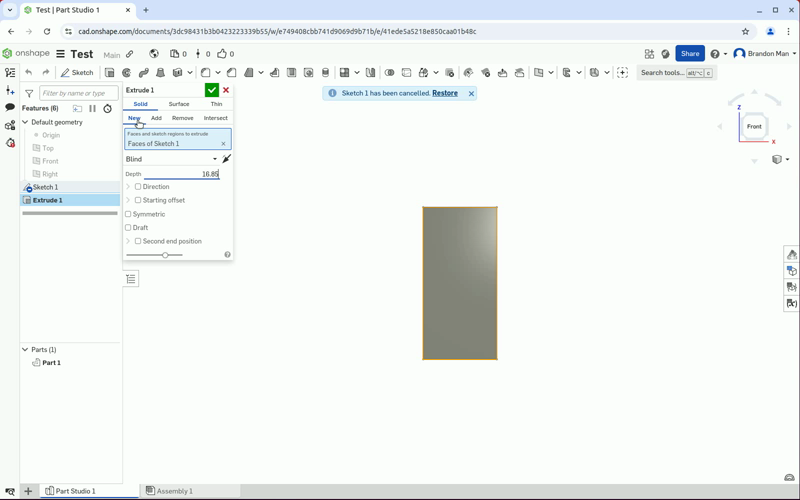
key(tab, 3)
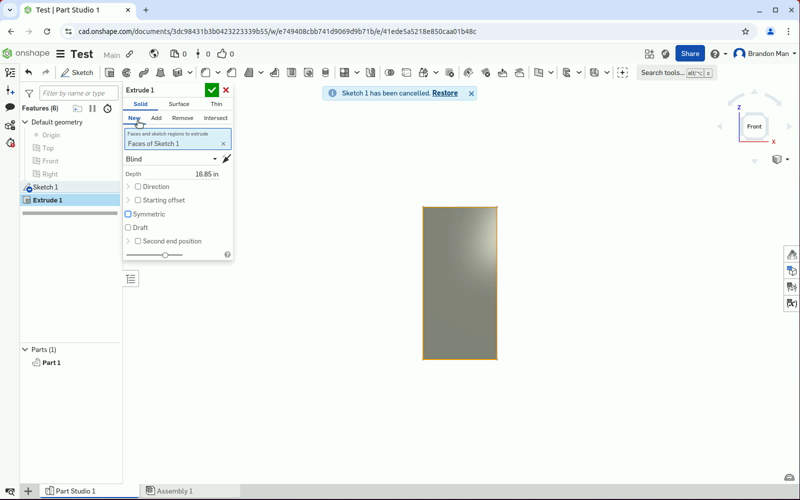
key(space)
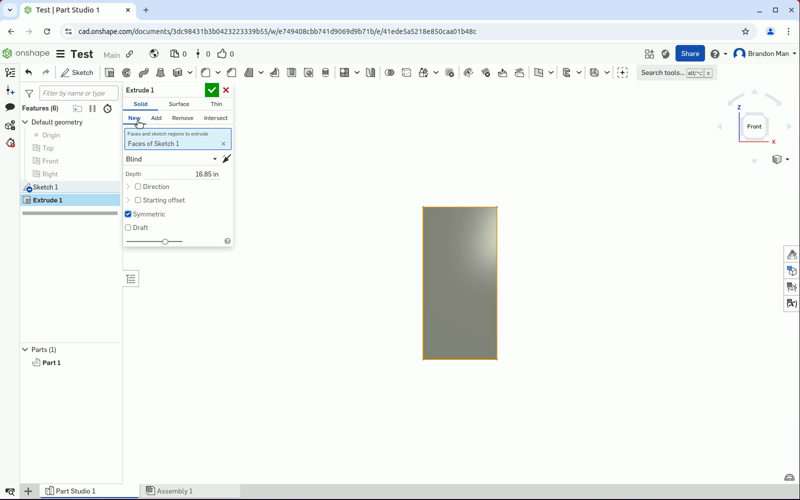
key(enter)
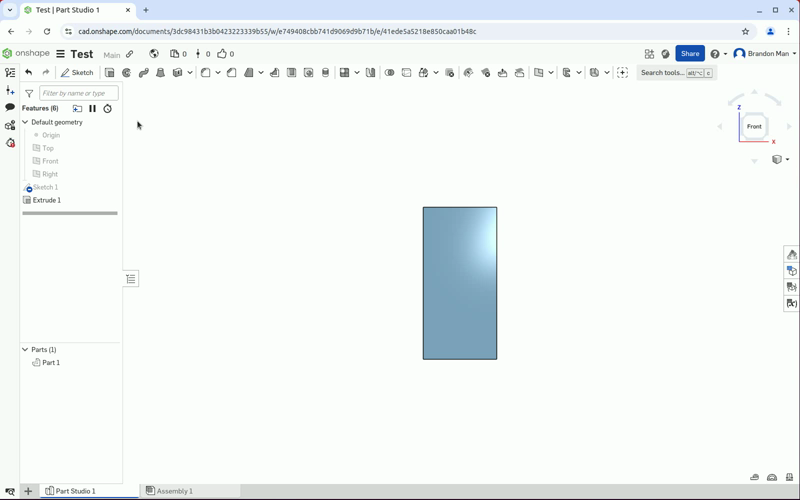
key(shift+h)
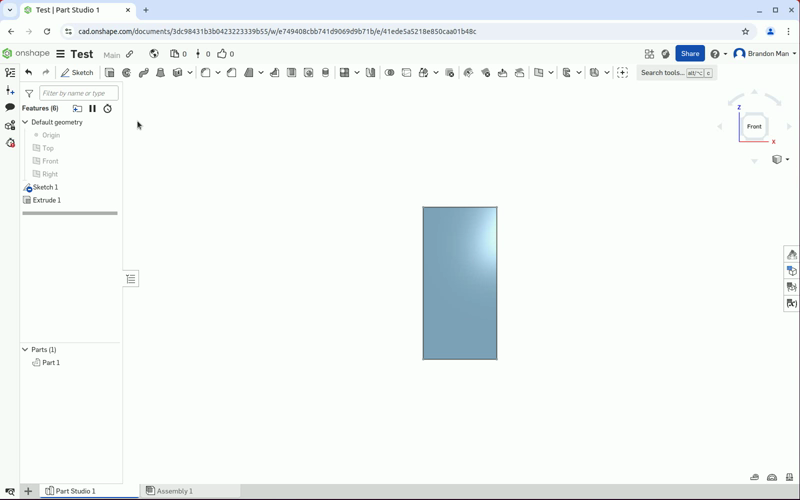
key(shift+h)
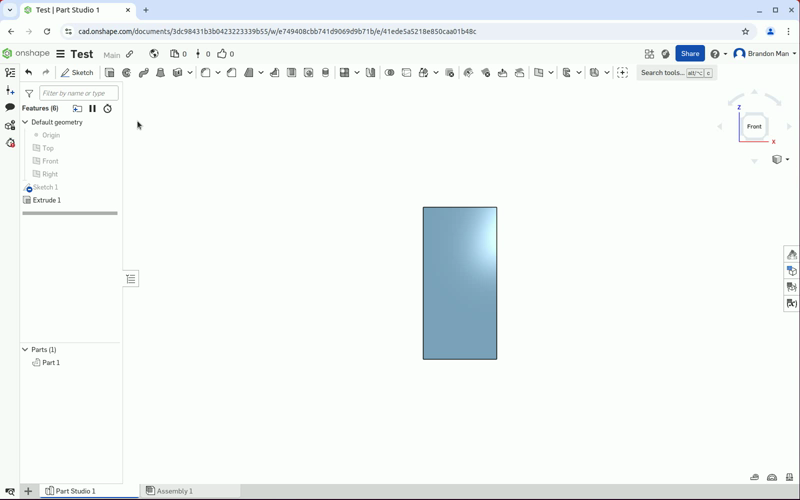
mouse_move(73, 189)
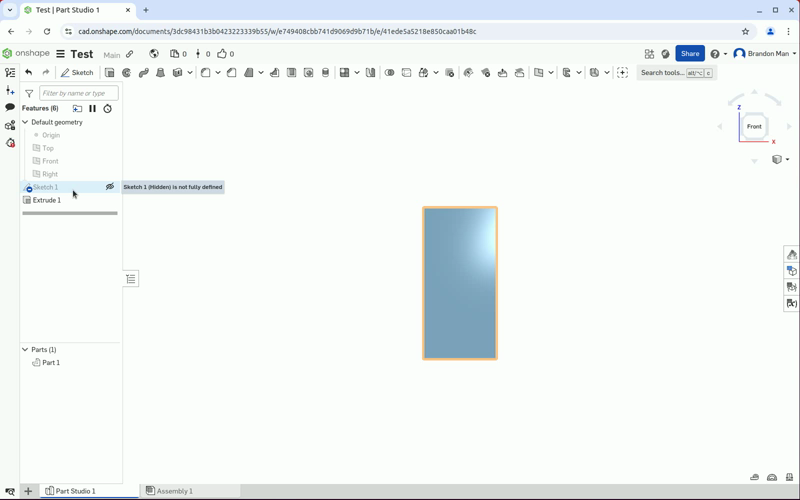
click(73, 189)
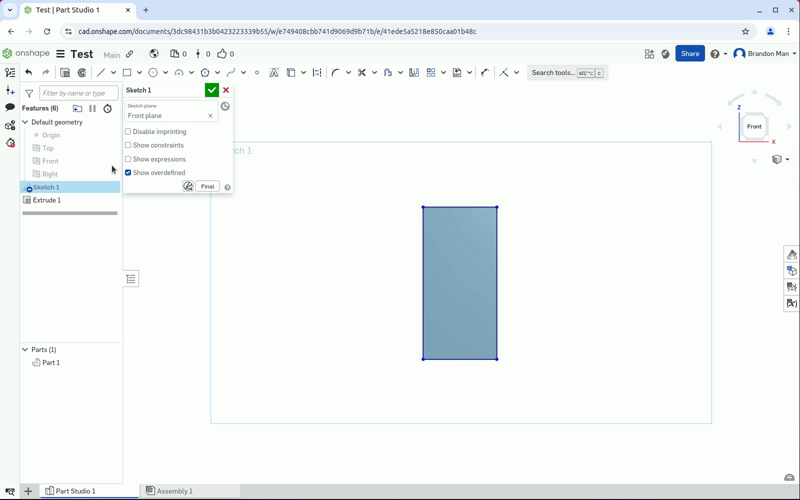
mouse_move(229, 92)
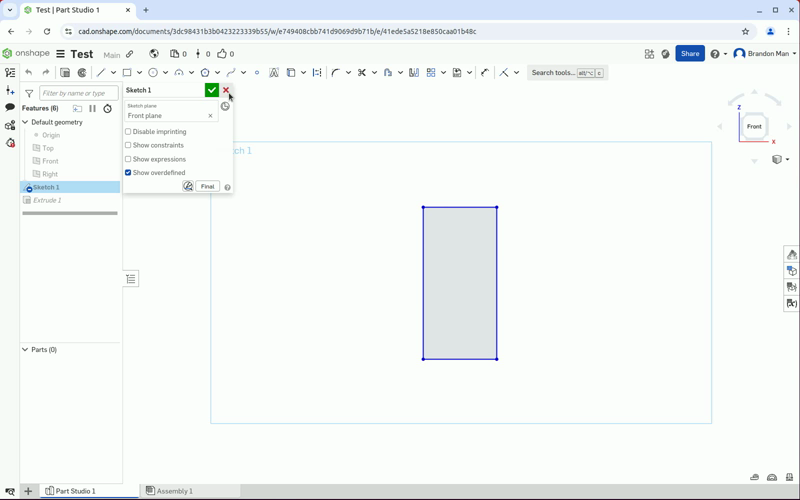
click(229, 92)
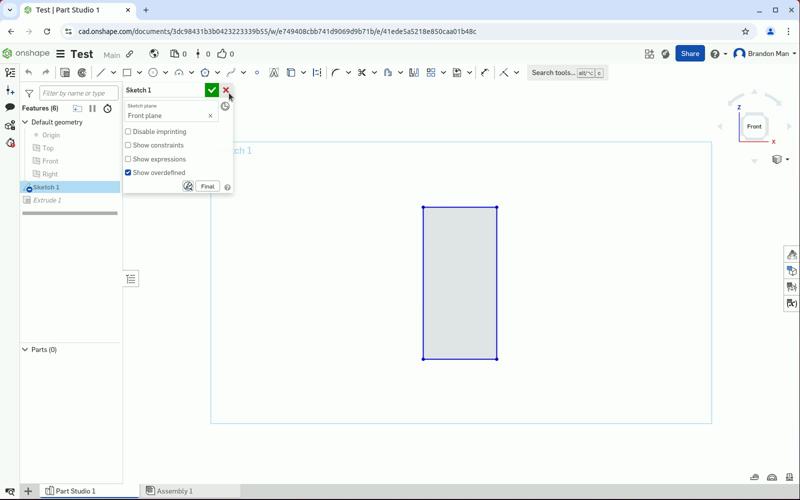
key(shift+s)
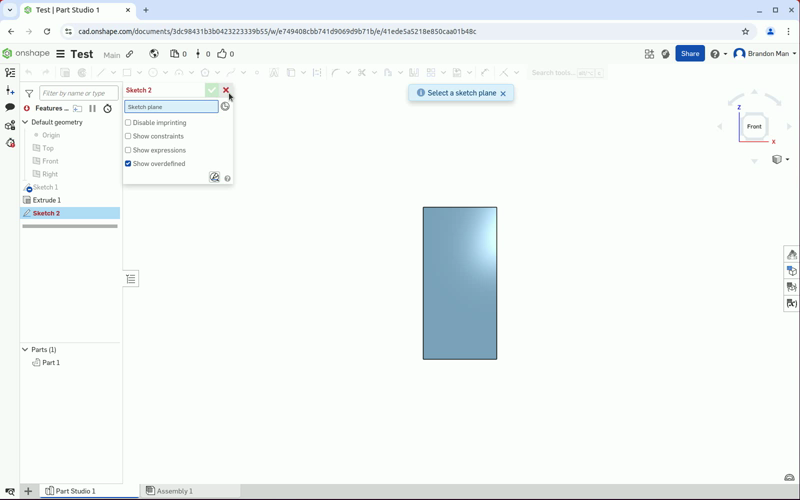
mouse_move(73, 163)
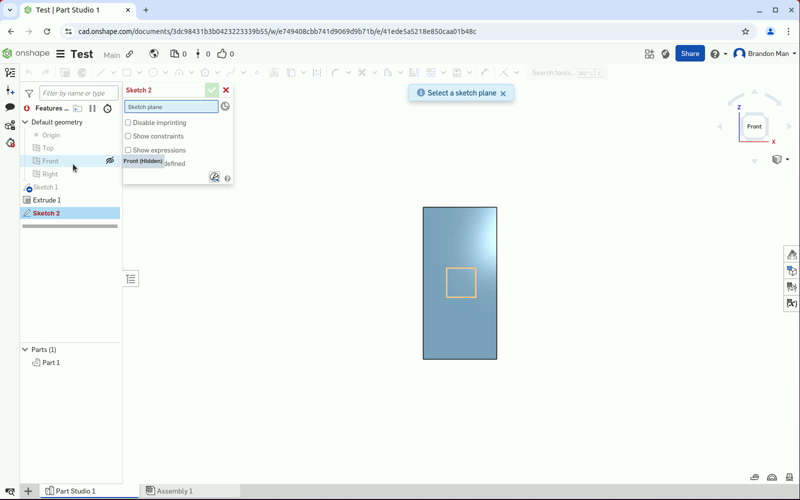
click(73, 163)
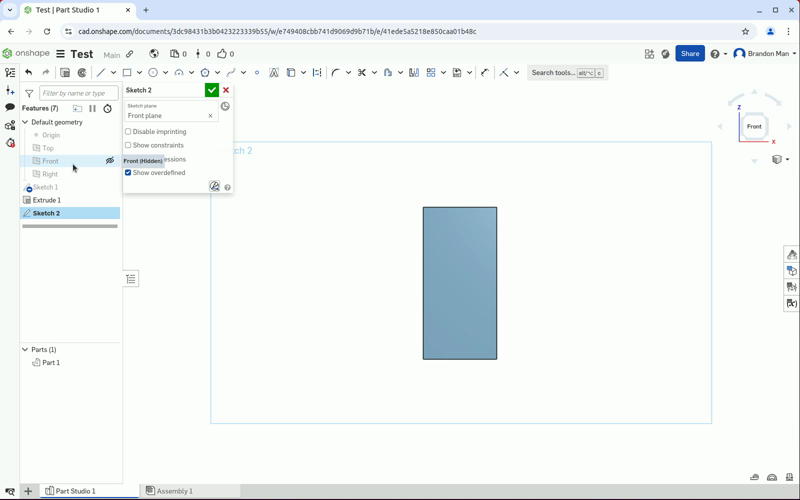
mouse_move(73, 352)
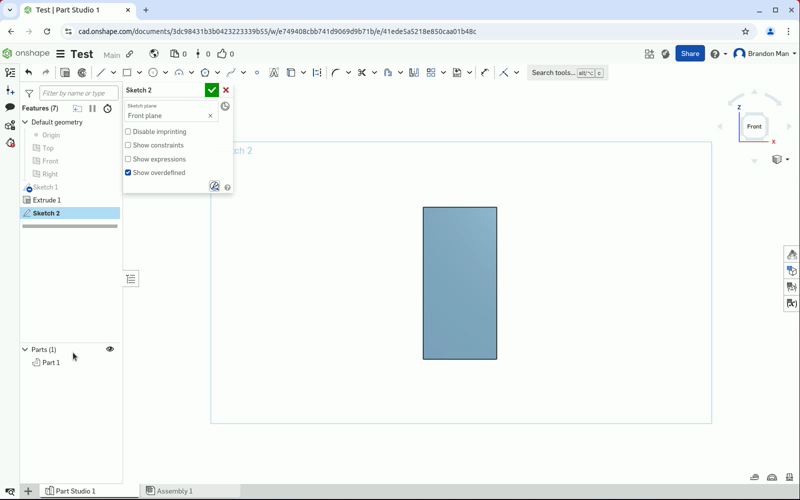
key(y)
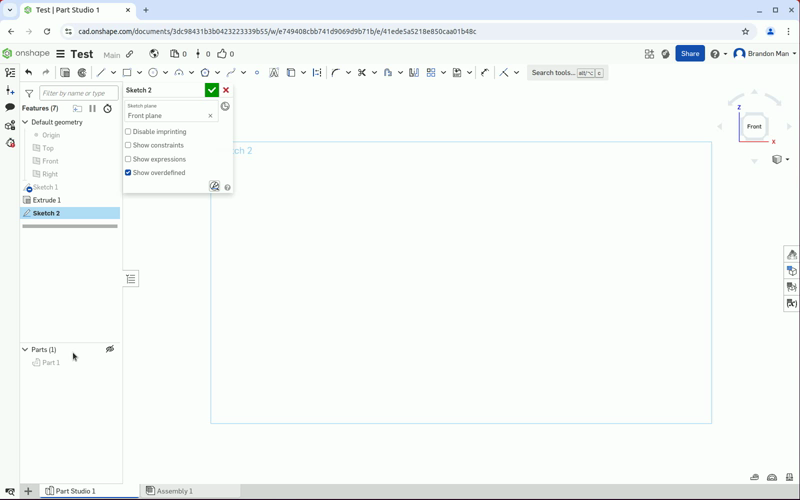
key(l)
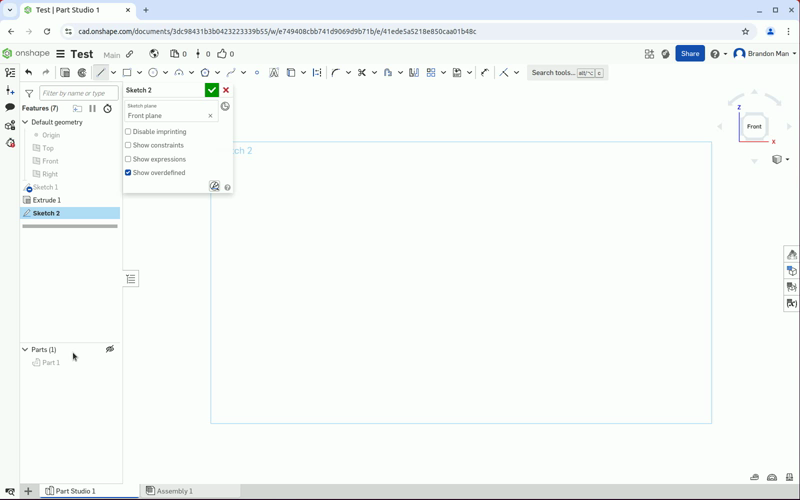
key_down(shift)
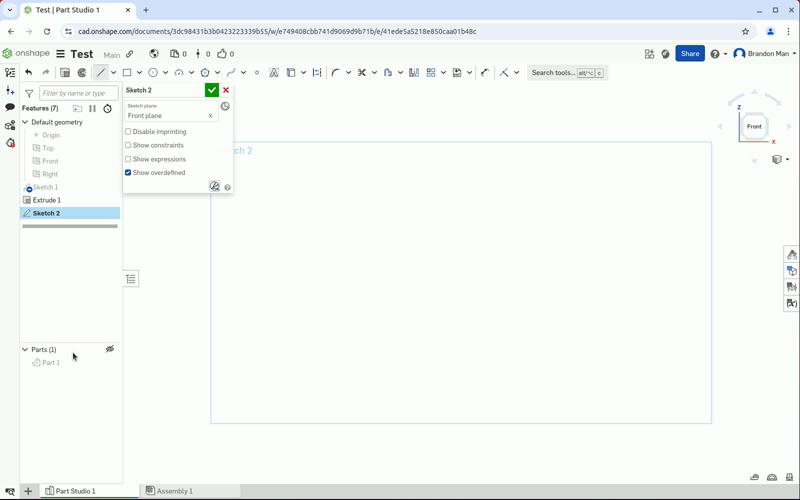
mouse_move(423, 206)
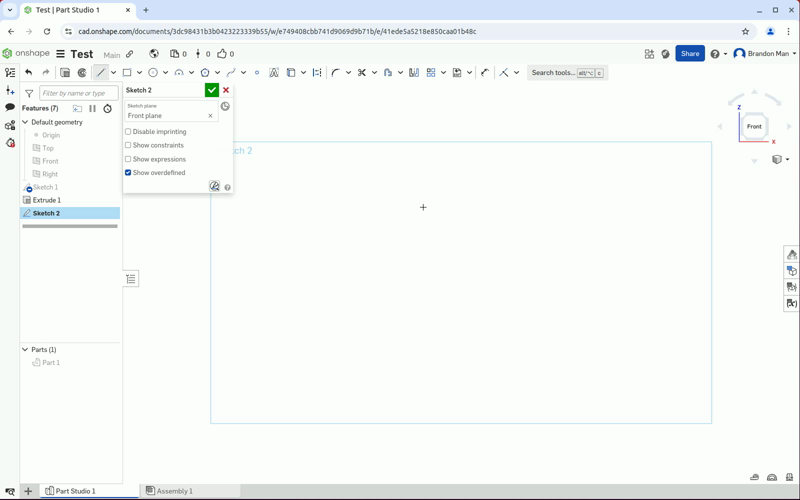
click(423, 206)
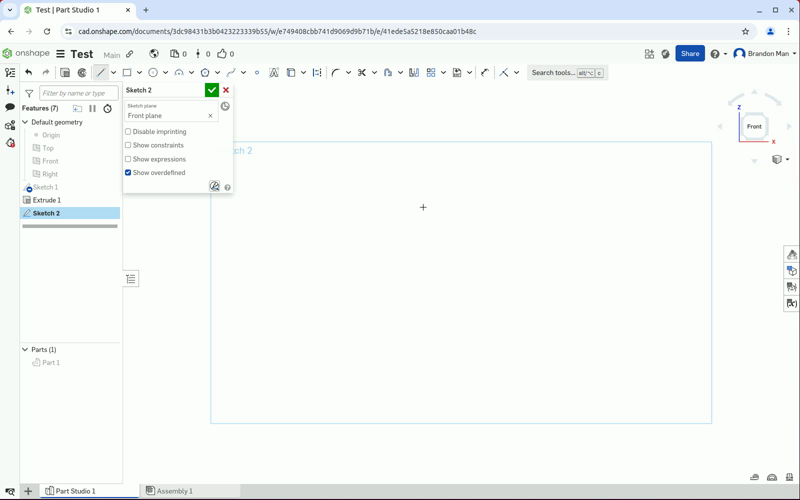
key_up(shift)
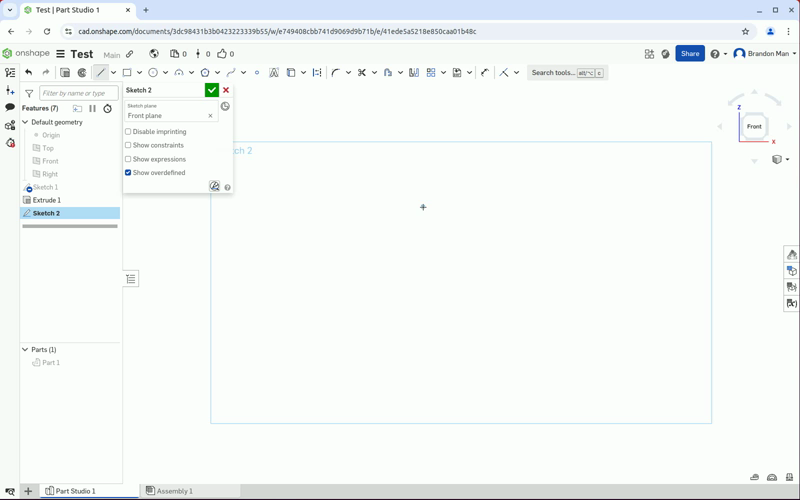
key_down(shift)
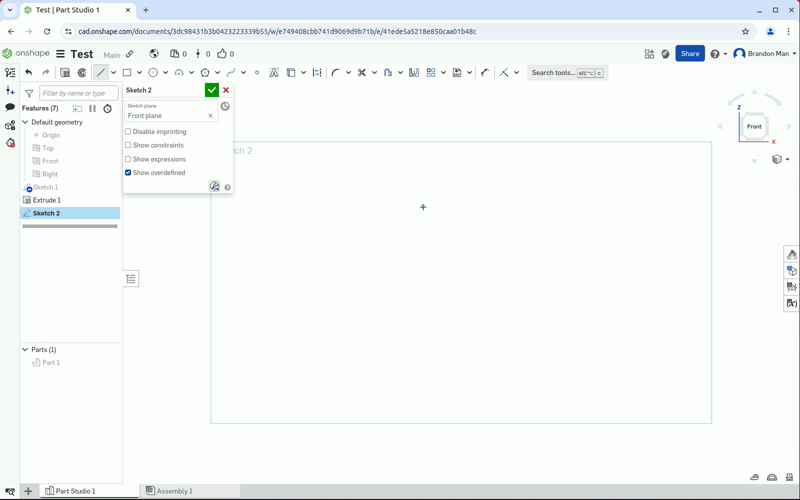
mouse_move(498, 206)
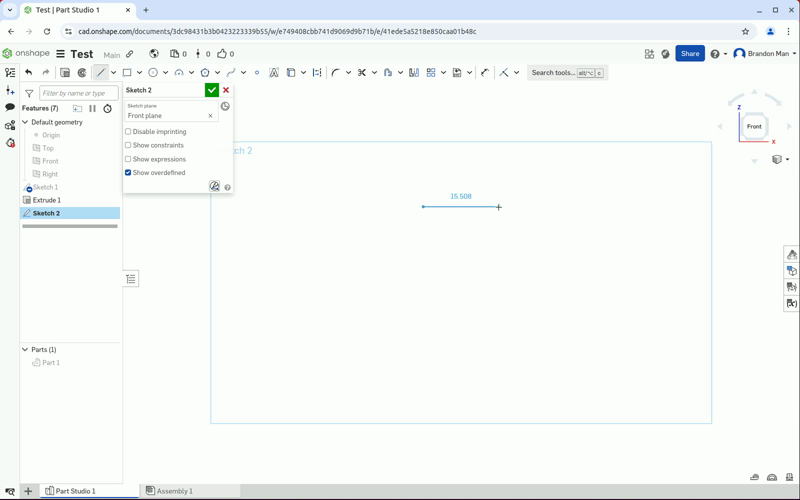
click(498, 206)
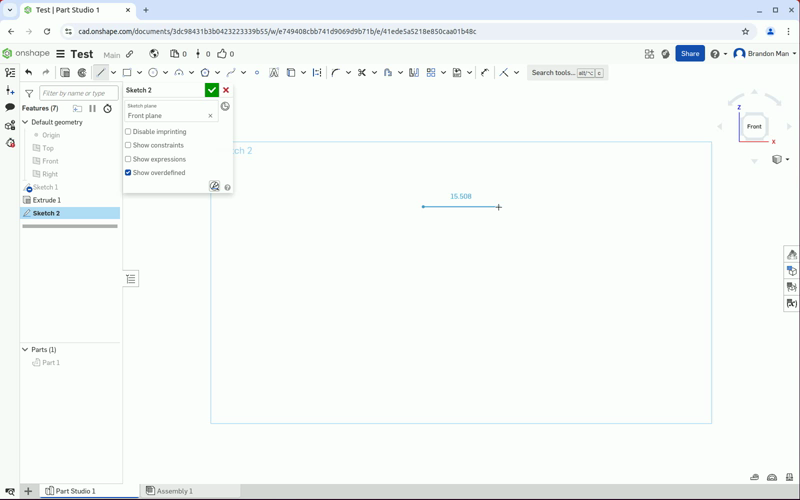
key_up(shift)
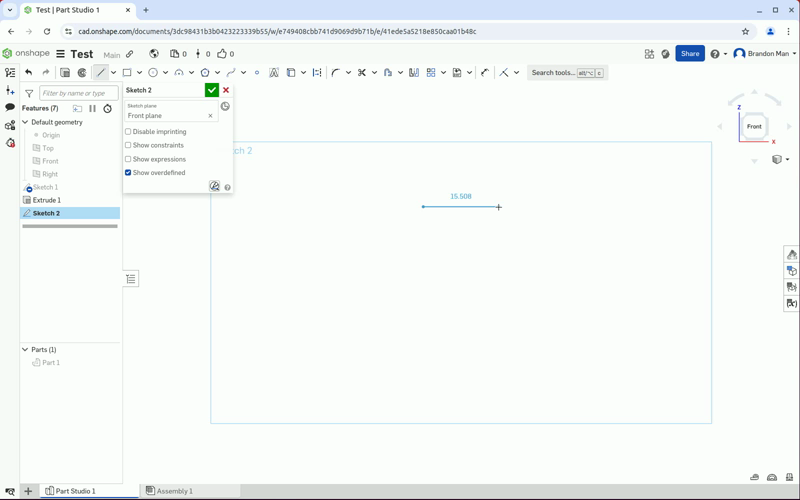
key_down(shift)
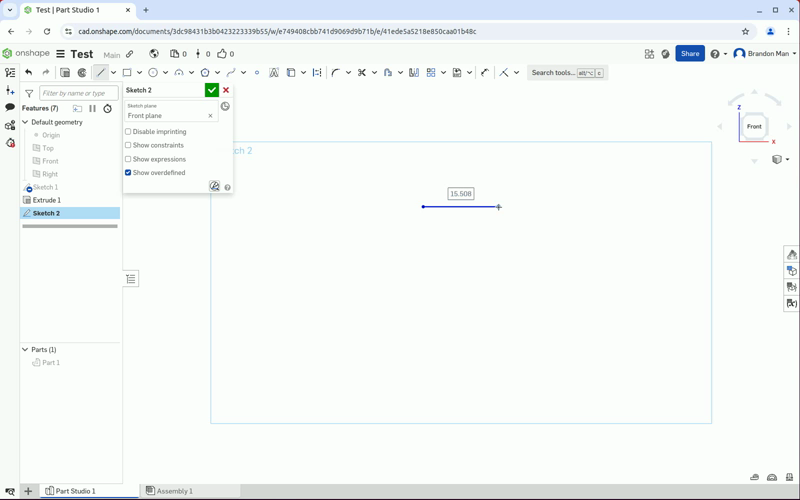
mouse_move(528, 206)
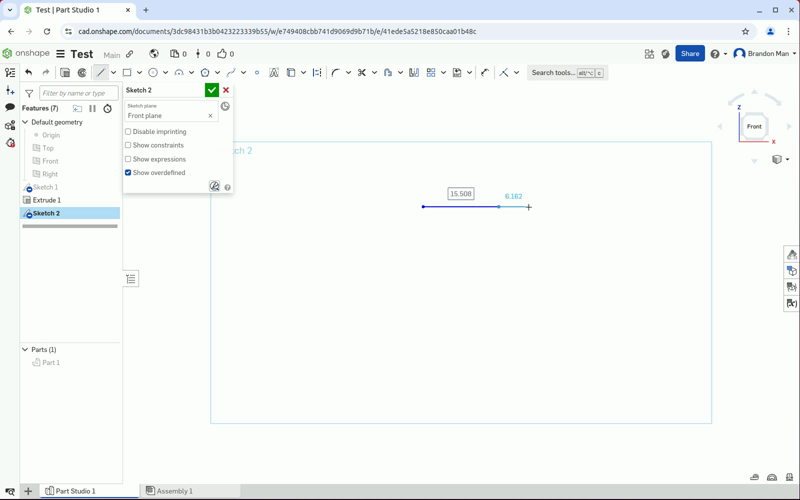
mouse_move(464, 183)
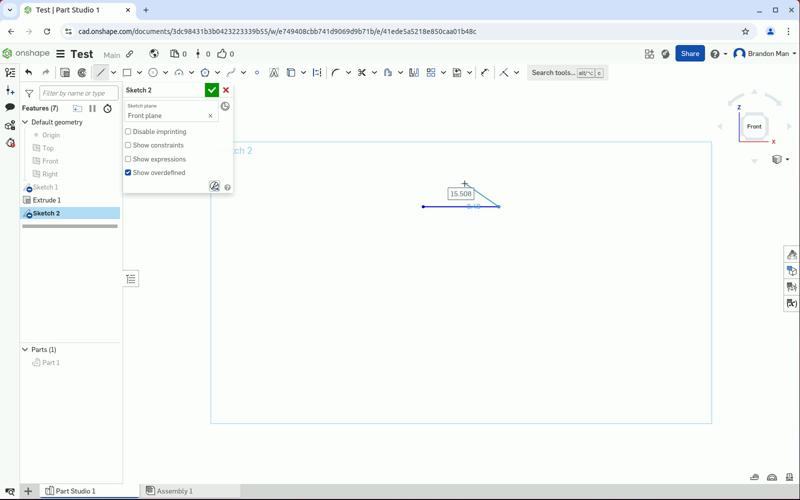
click(464, 183)
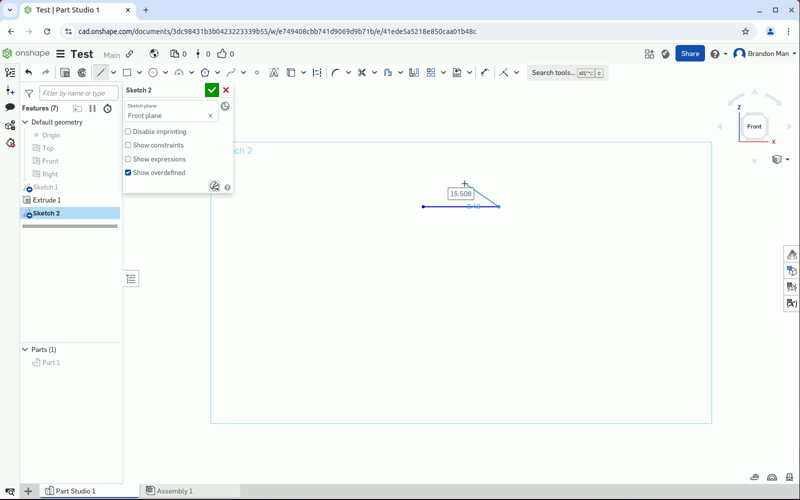
key_up(shift)
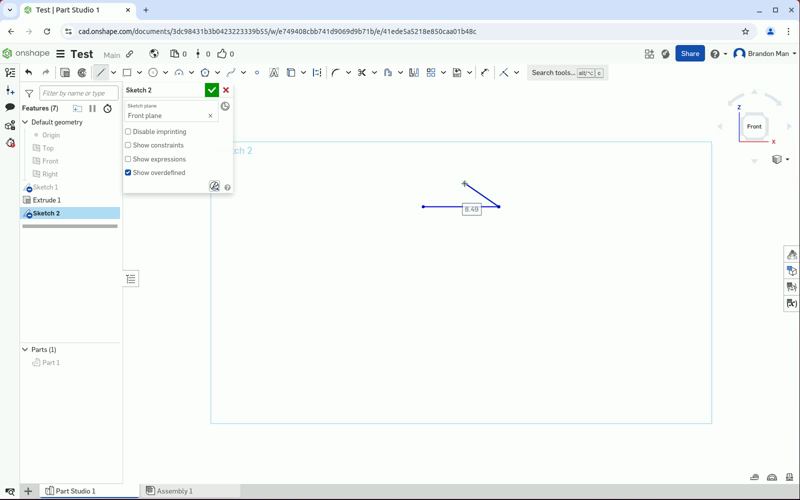
key_down(shift)
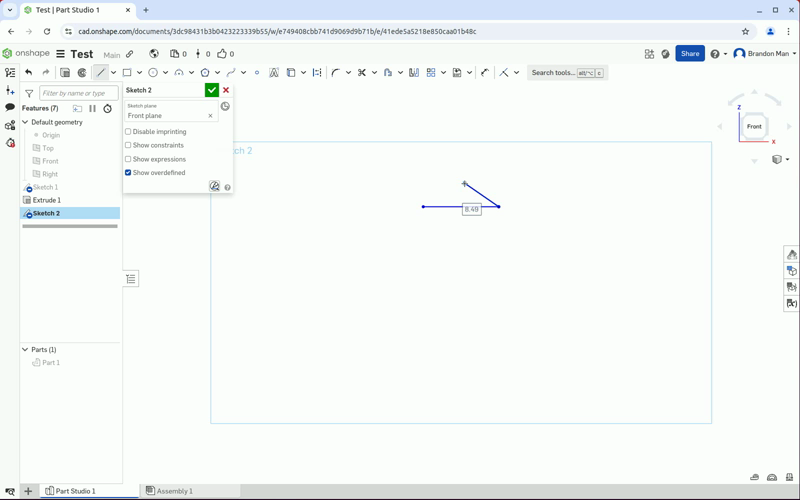
mouse_move(494, 183)
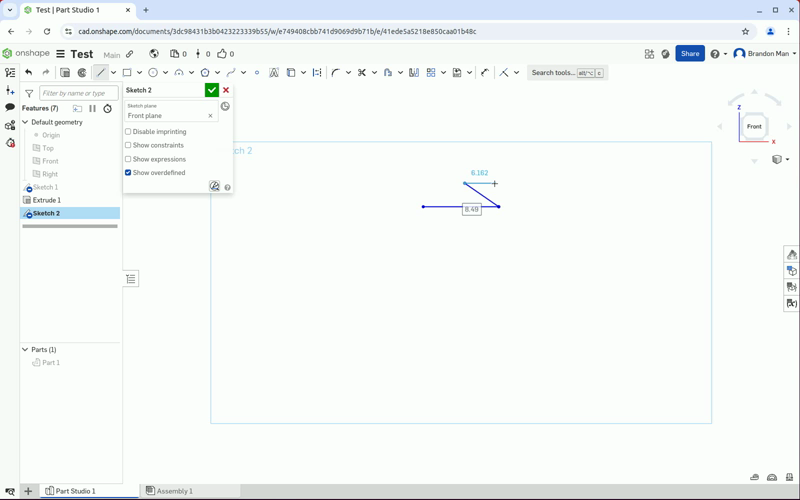
mouse_move(464, 170)
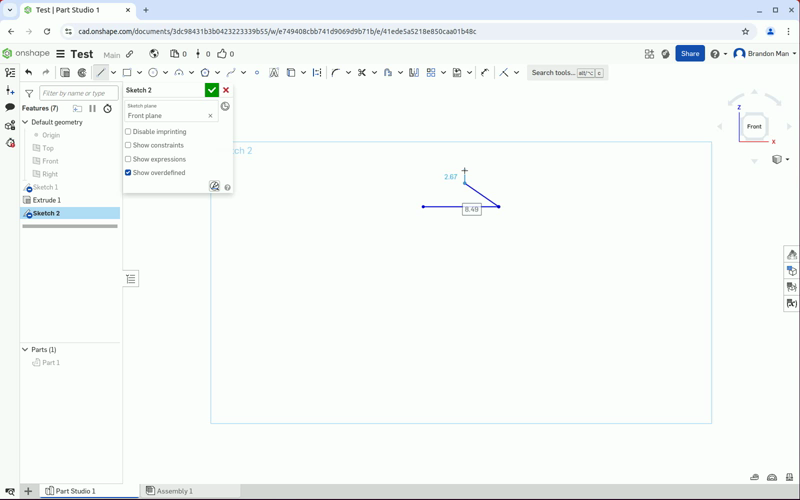
click(464, 170)
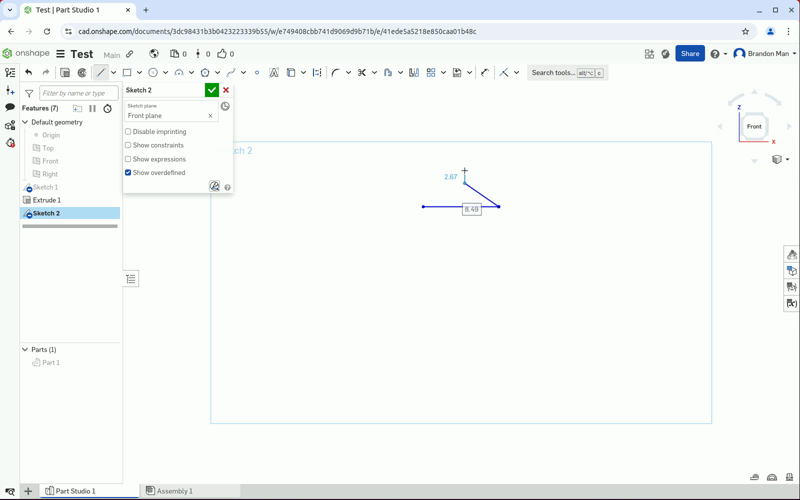
key_up(shift)
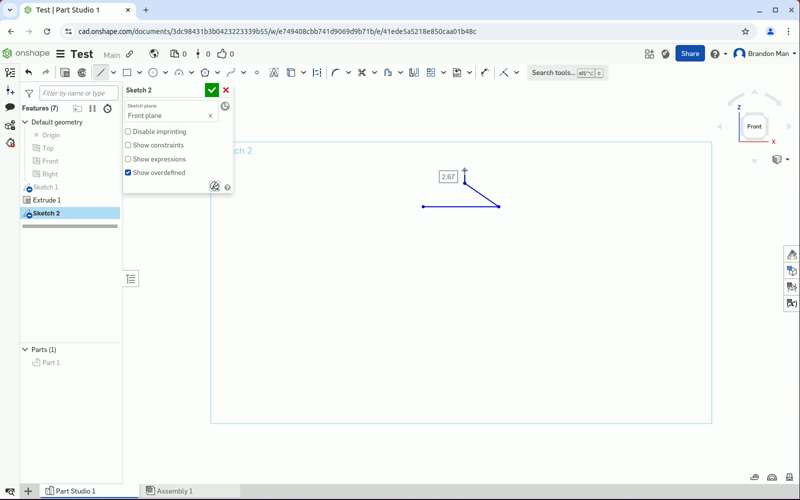
key_down(shift)
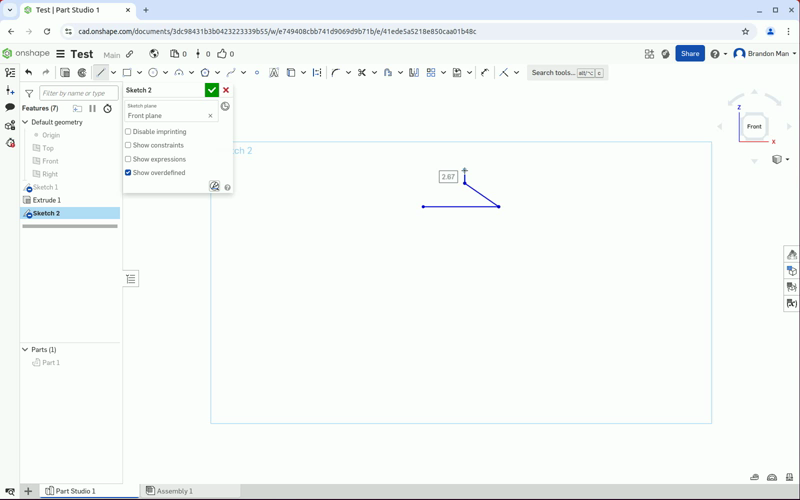
mouse_move(494, 170)
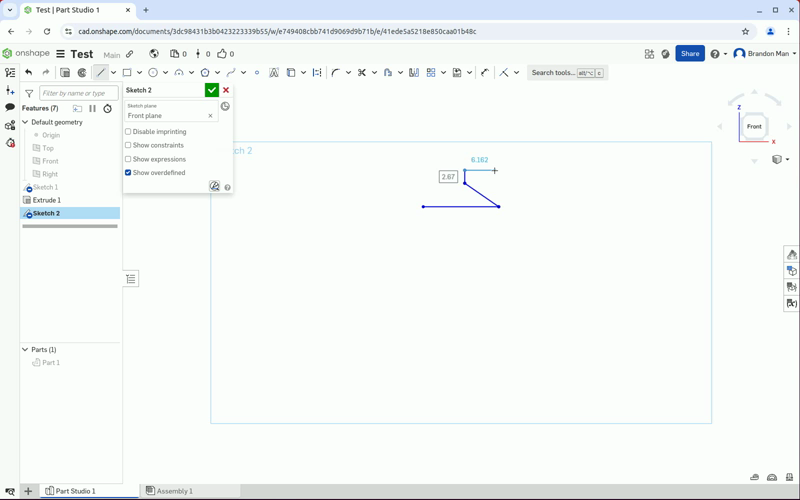
mouse_move(461, 170)
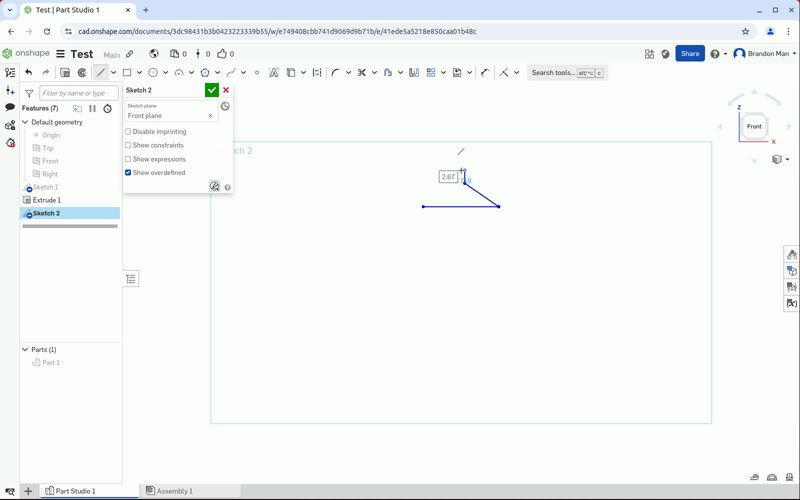
scroll(6)
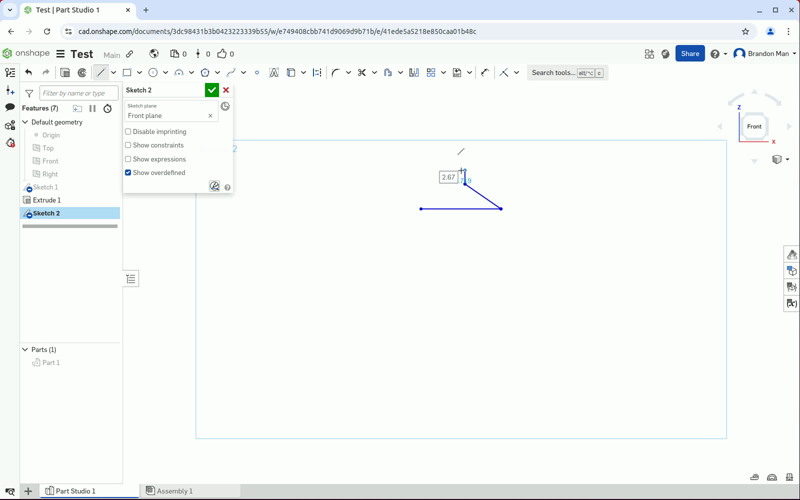
scroll(6)
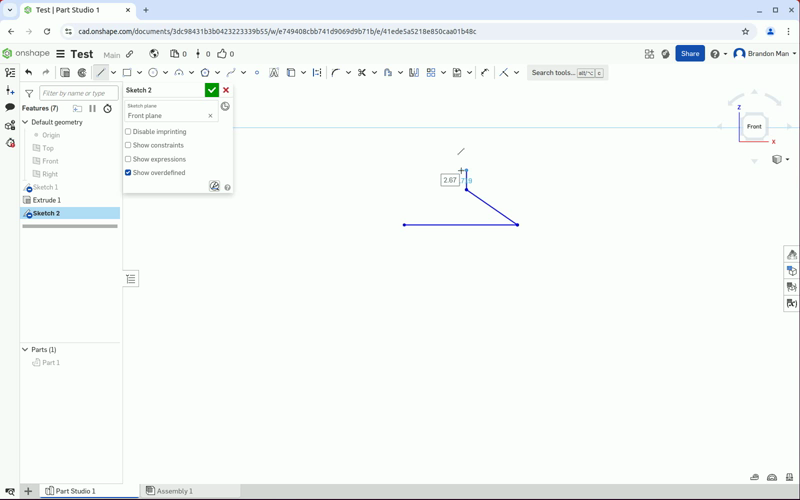
scroll(6)
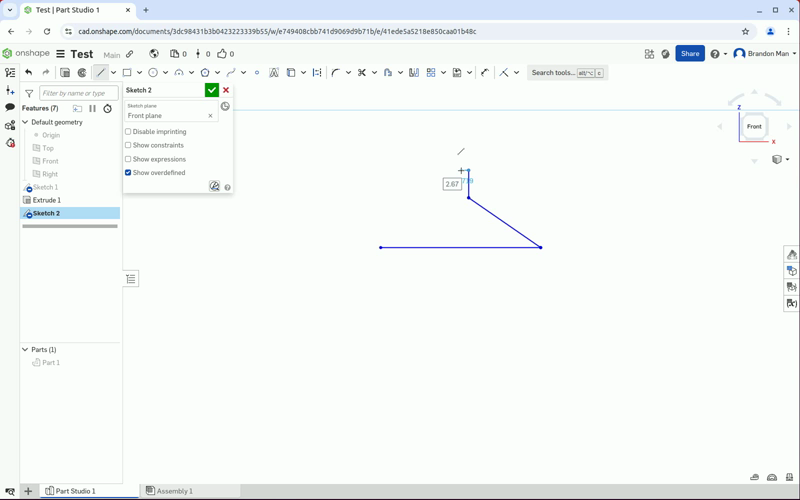
scroll(6)
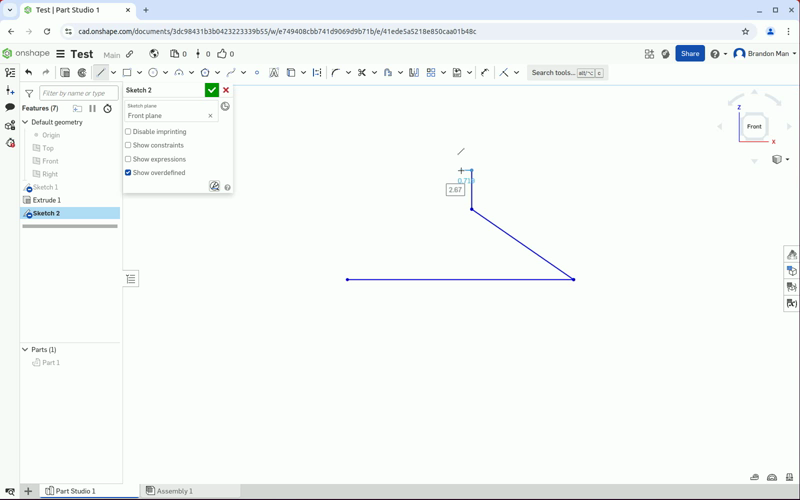
scroll(6)
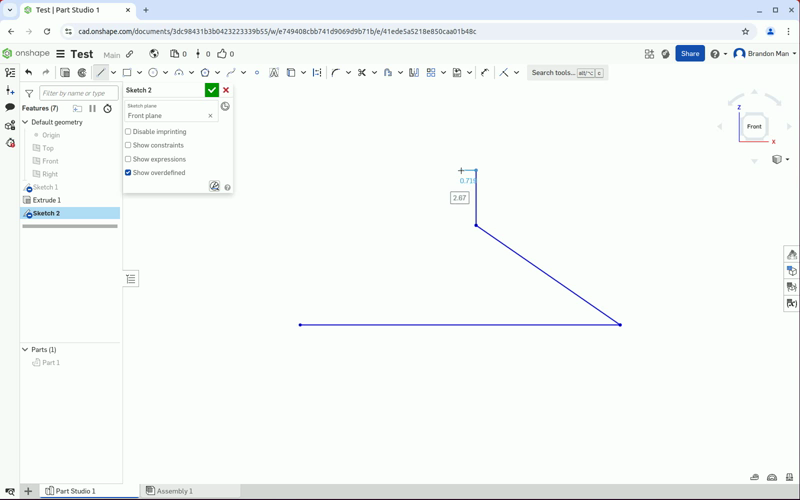
scroll(6)
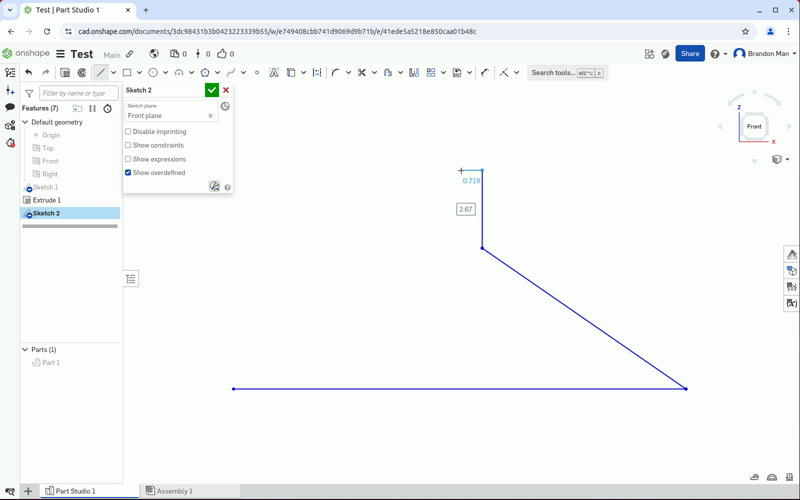
scroll(6)
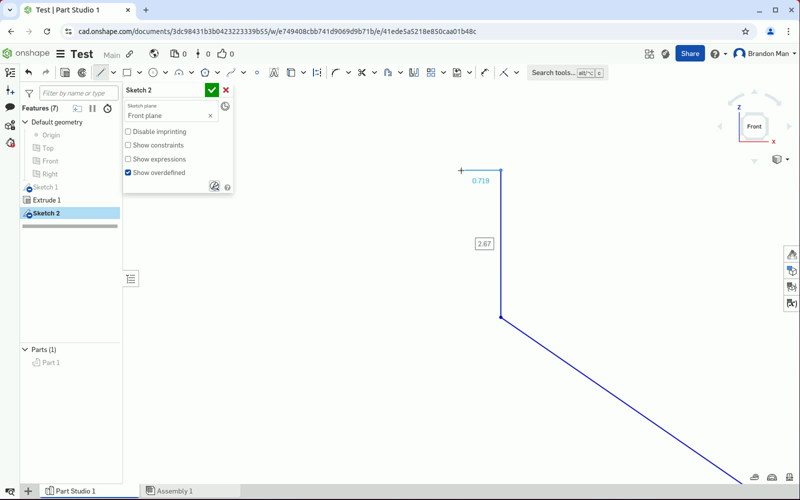
click(461, 170)
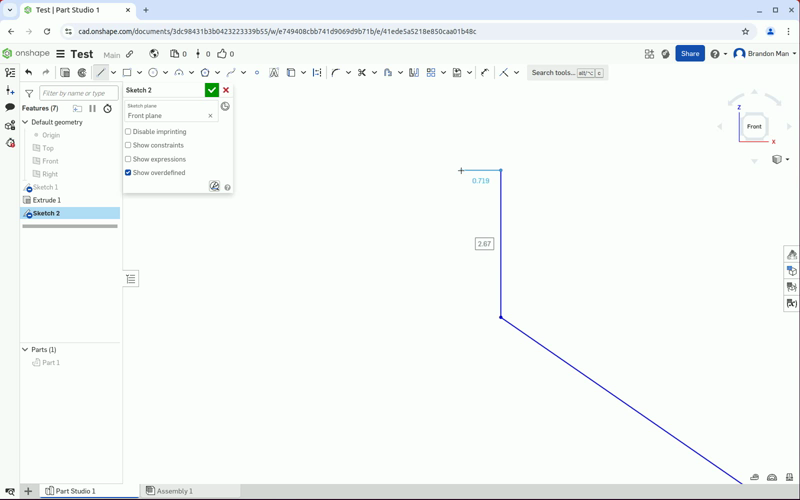
scroll(-6)
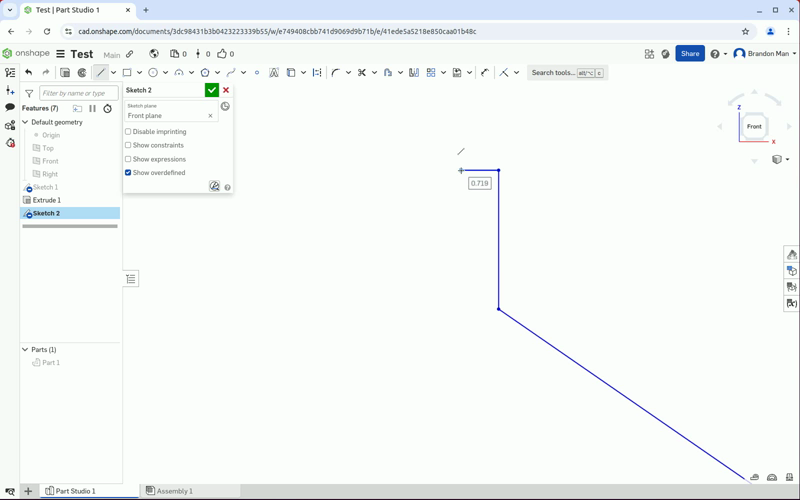
scroll(-6)
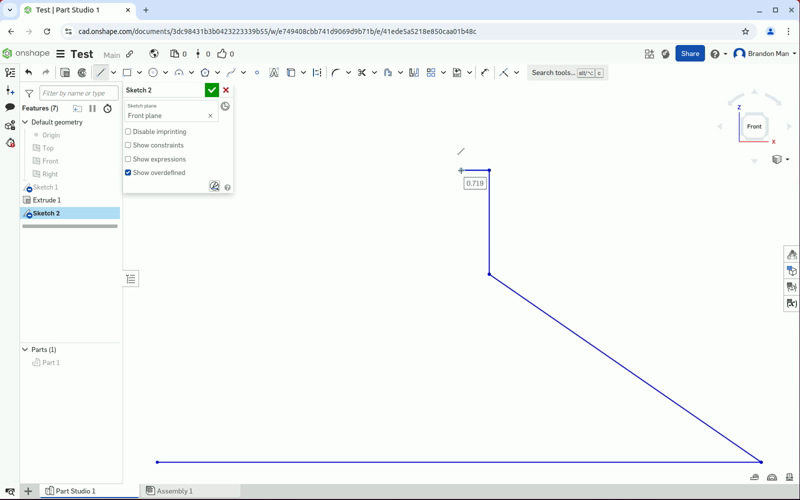
scroll(-6)
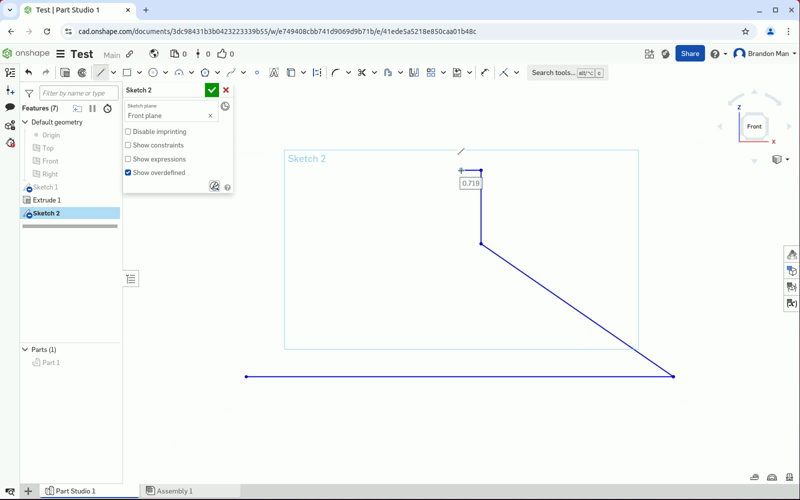
scroll(-6)
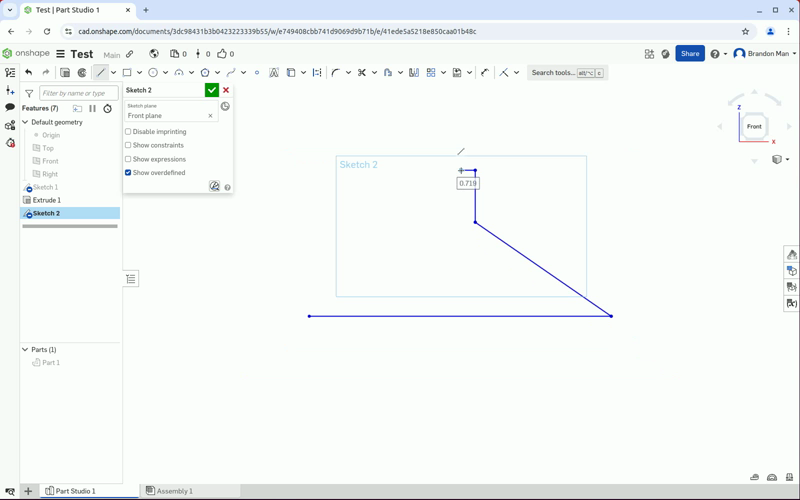
scroll(-6)
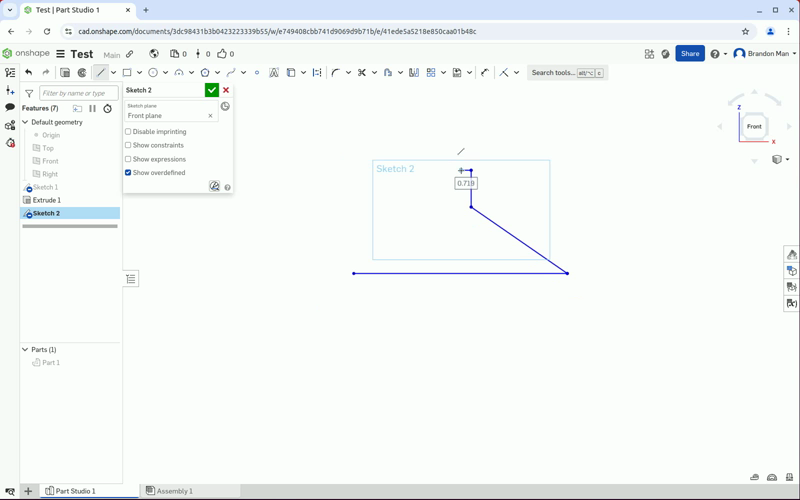
scroll(-6)
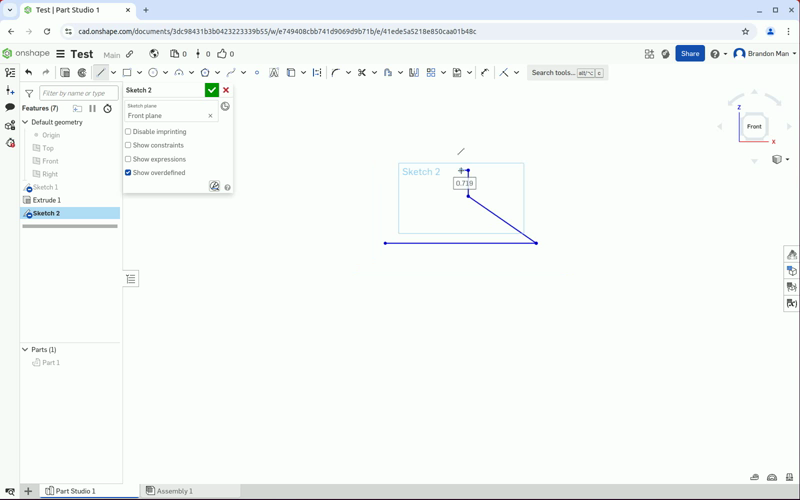
scroll(-6)
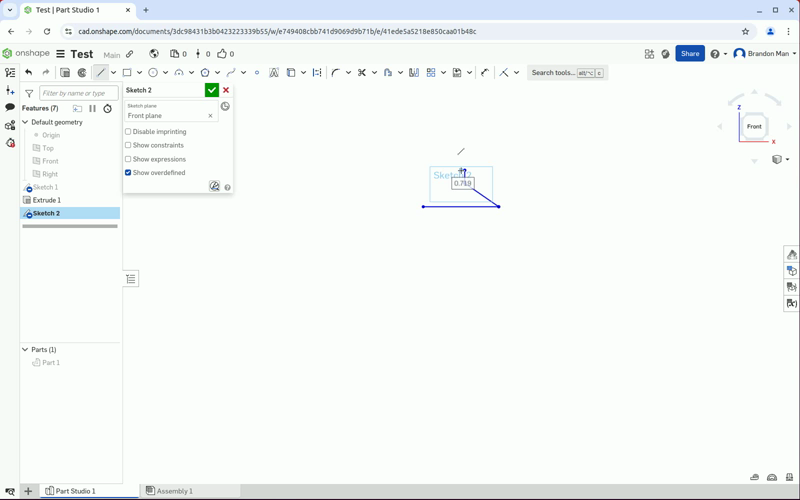
key_up(shift)
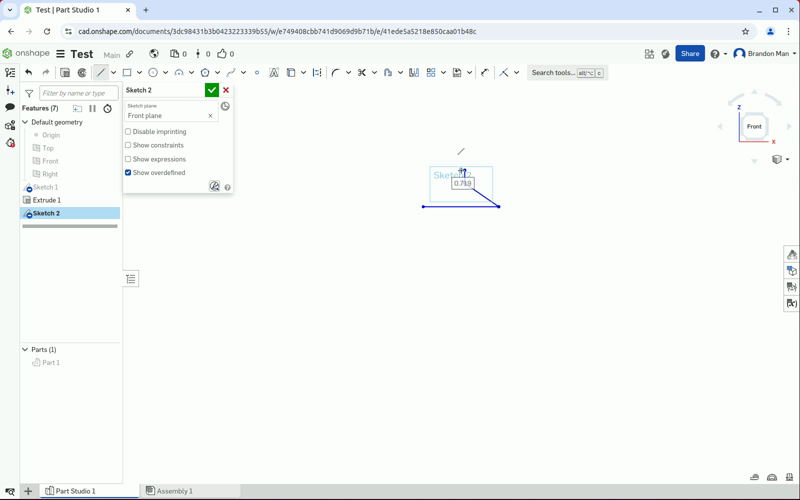
key_down(shift)
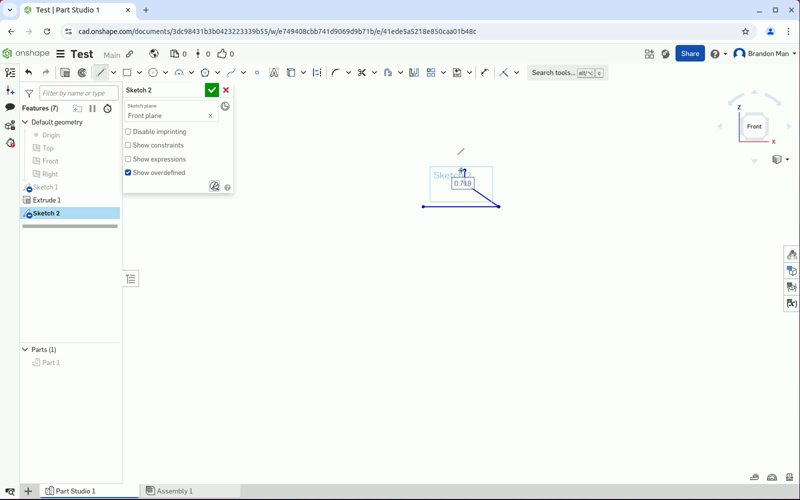
mouse_move(491, 170)
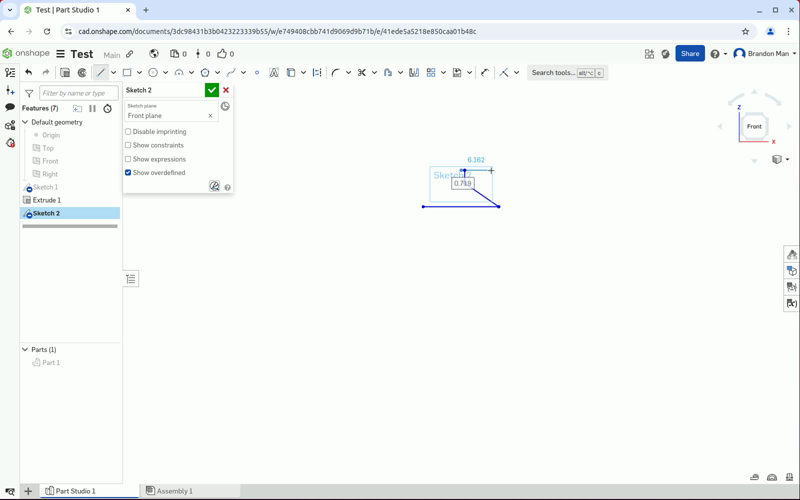
mouse_move(457, 170)
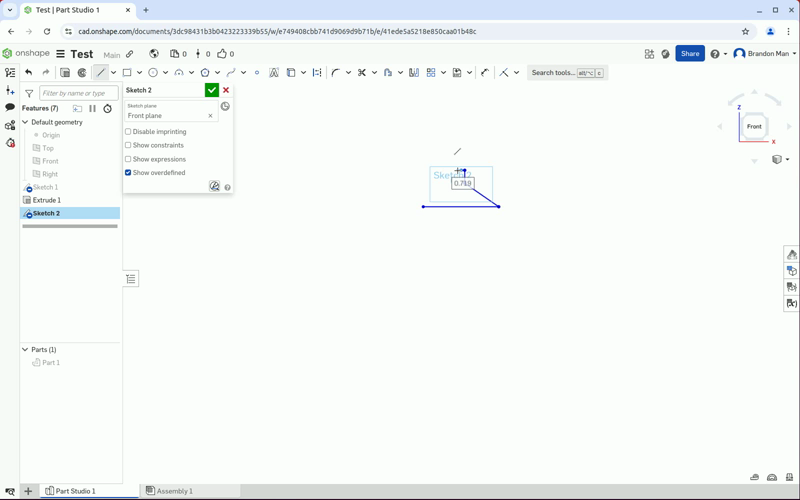
scroll(6)
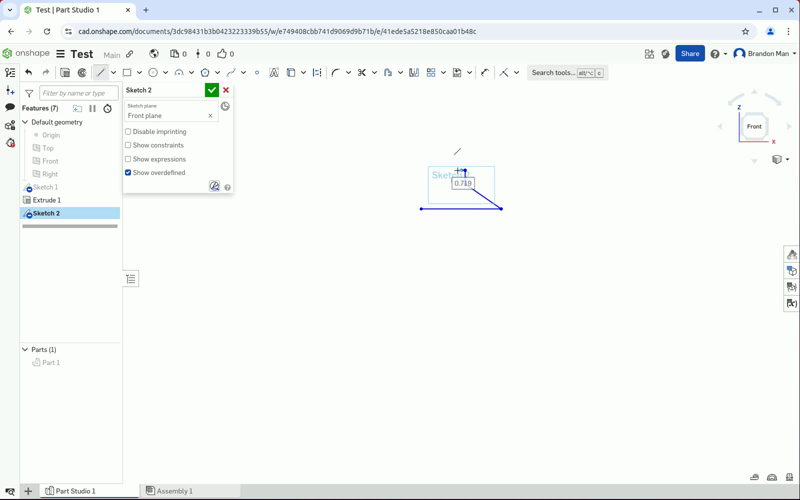
scroll(6)
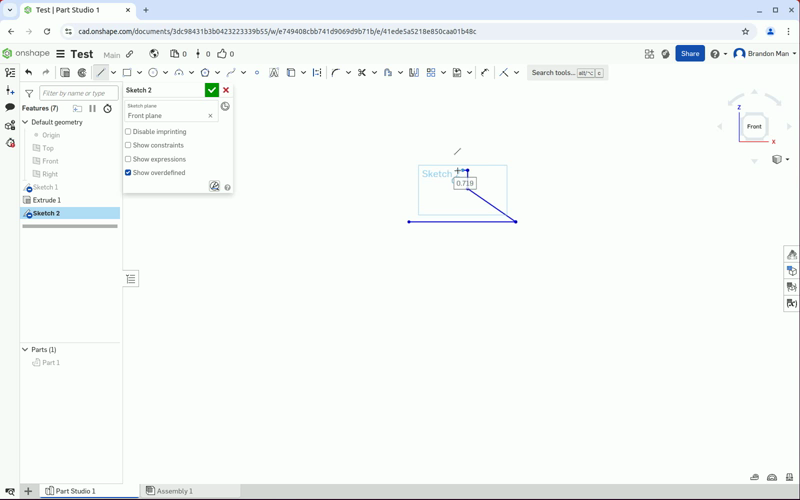
scroll(6)
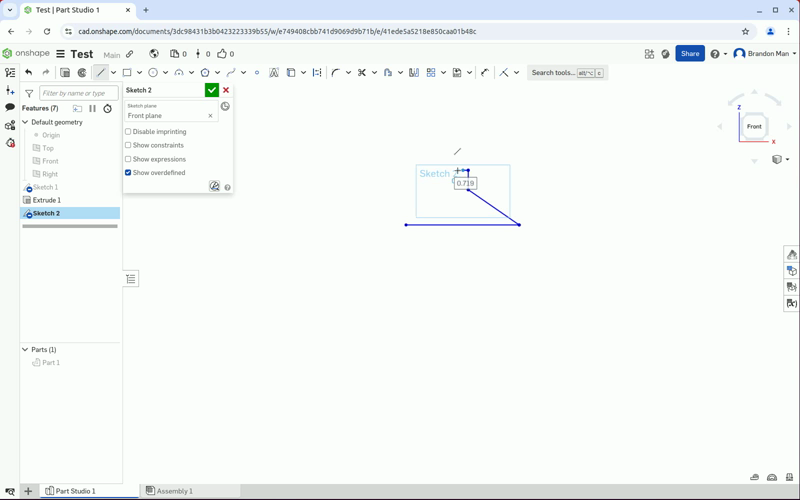
scroll(6)
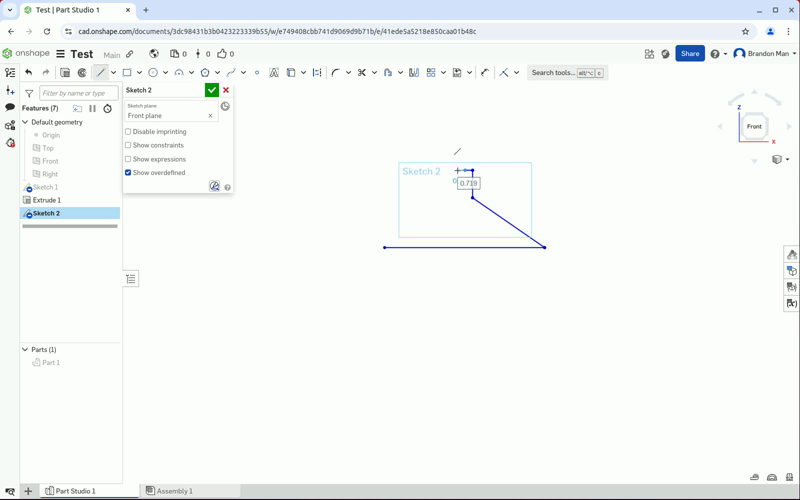
scroll(6)
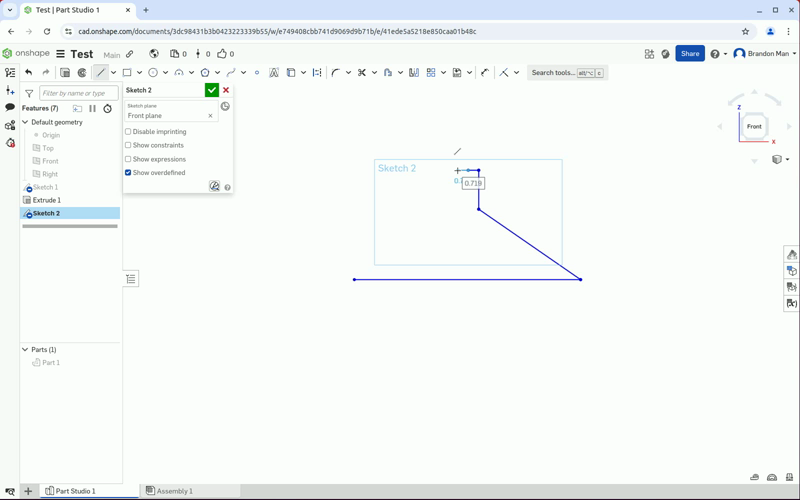
scroll(6)
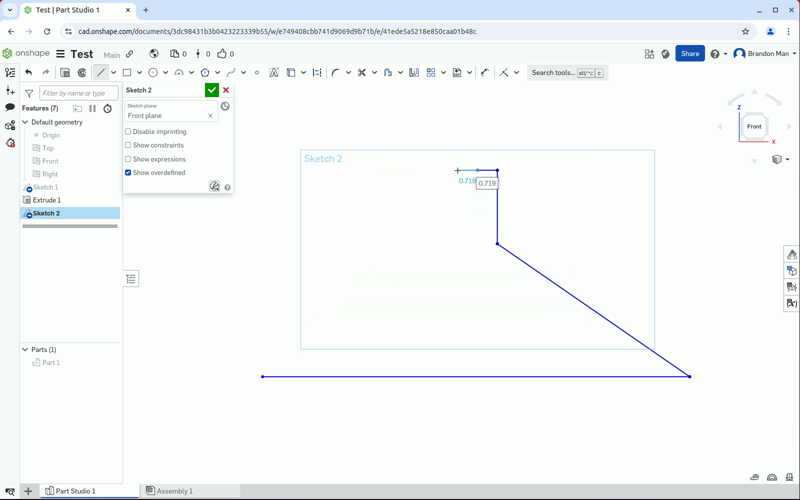
scroll(6)
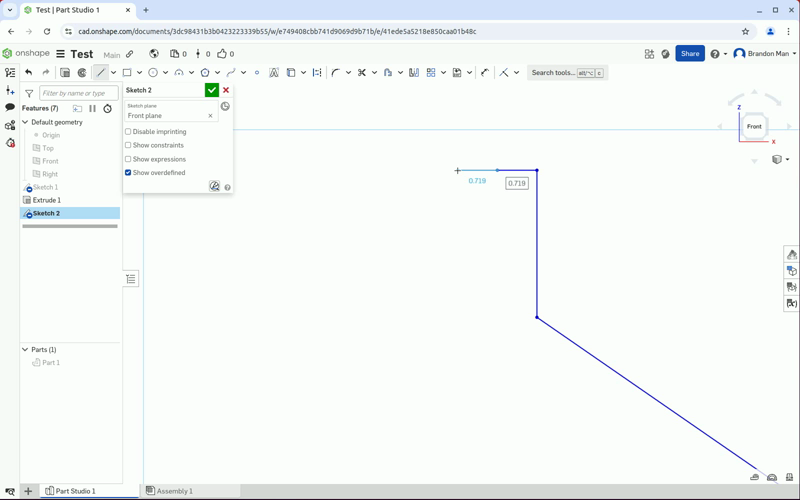
click(457, 170)
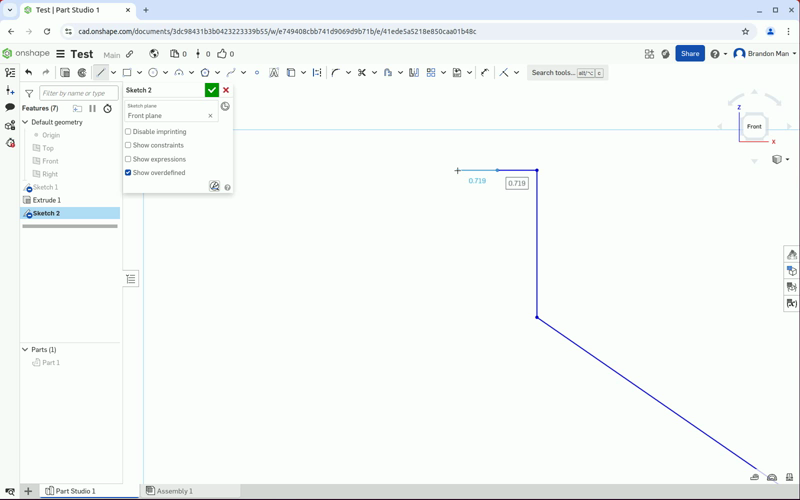
scroll(-6)
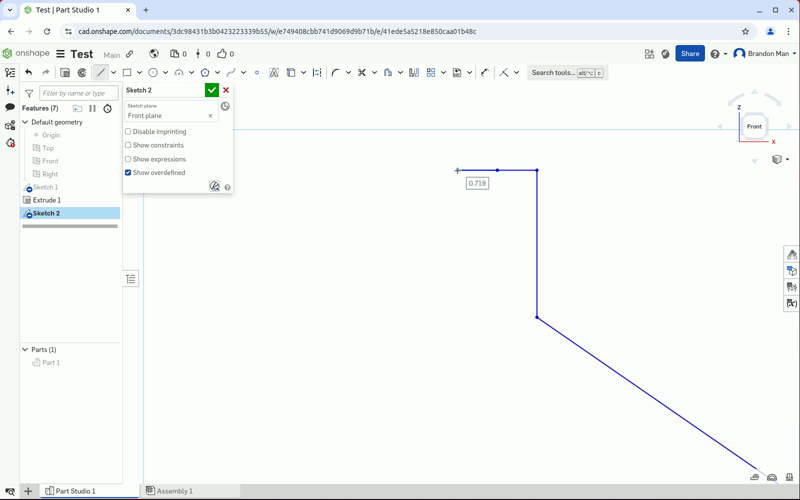
scroll(-6)
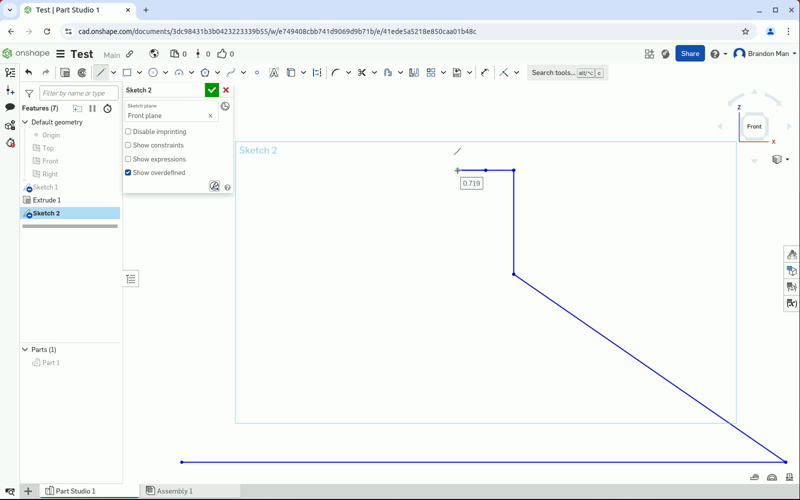
scroll(-6)
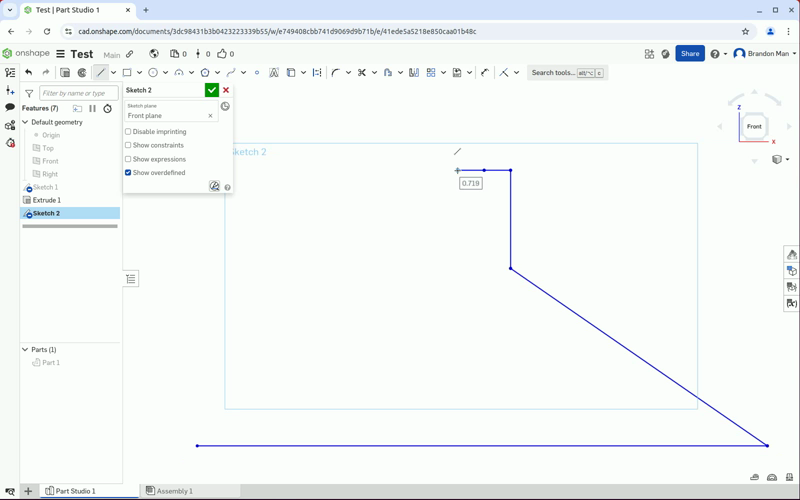
scroll(-6)
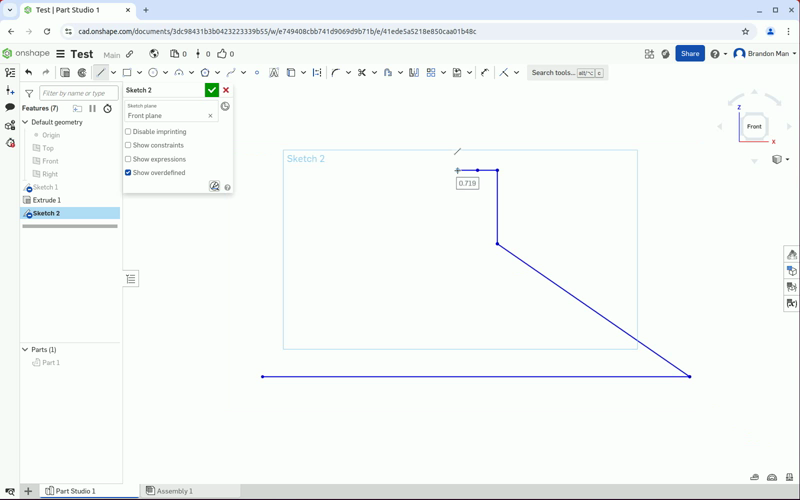
scroll(-6)
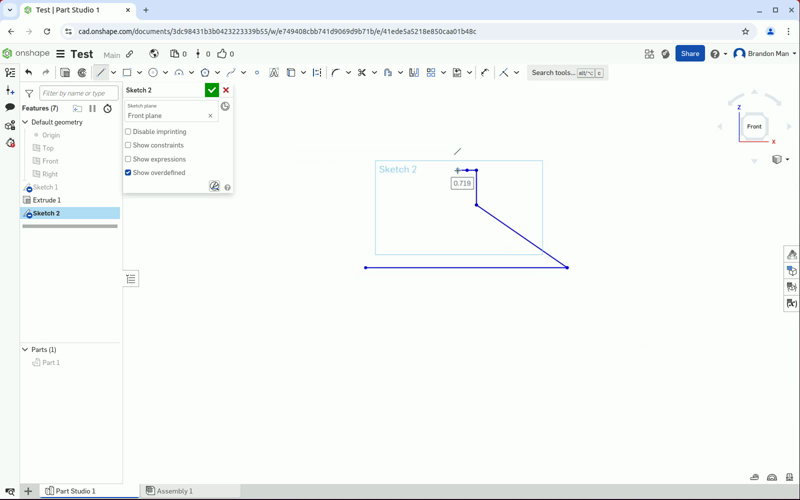
scroll(-6)
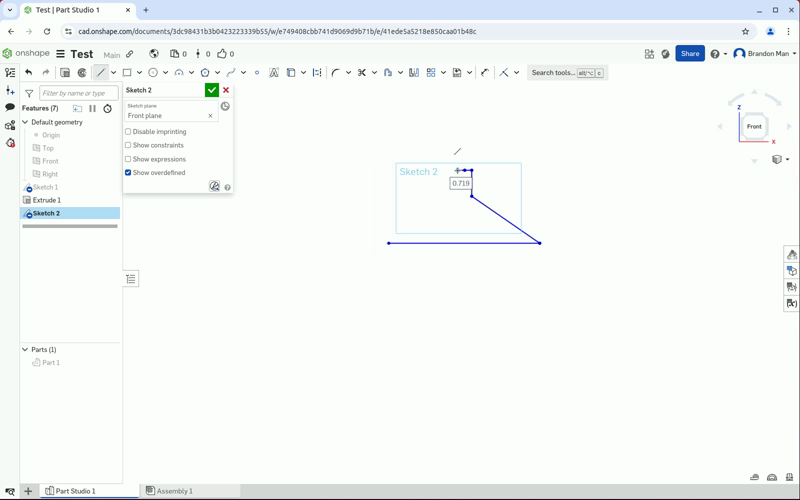
scroll(-6)
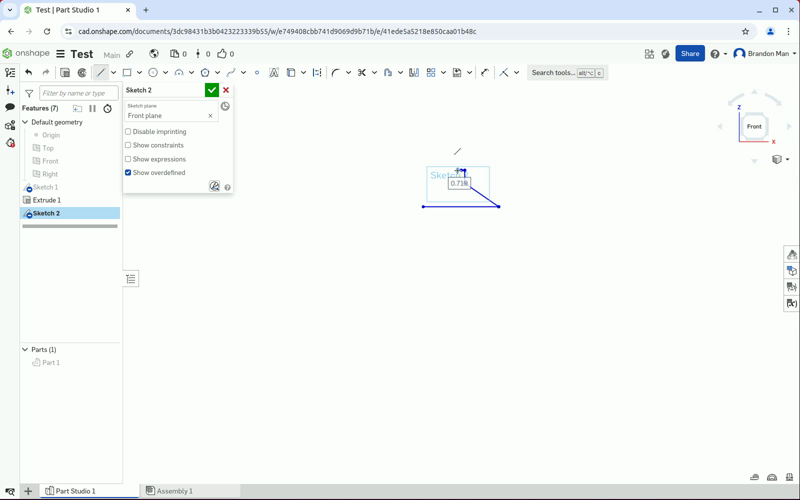
key_up(shift)
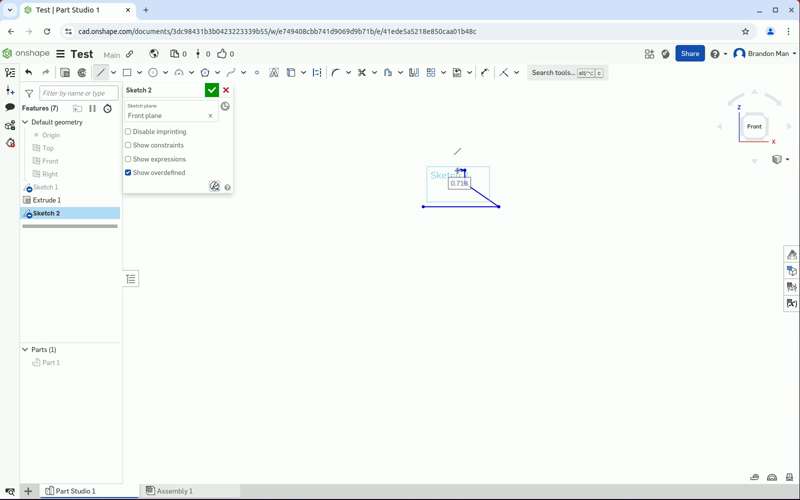
key_down(shift)
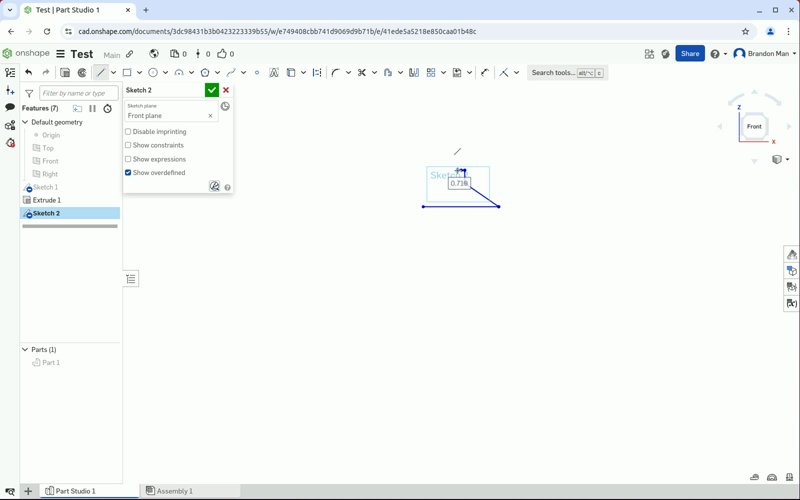
mouse_move(487, 170)
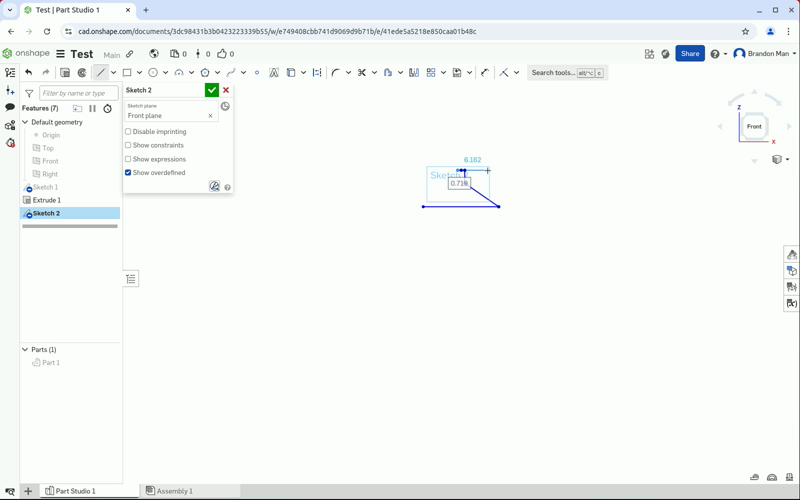
mouse_move(457, 183)
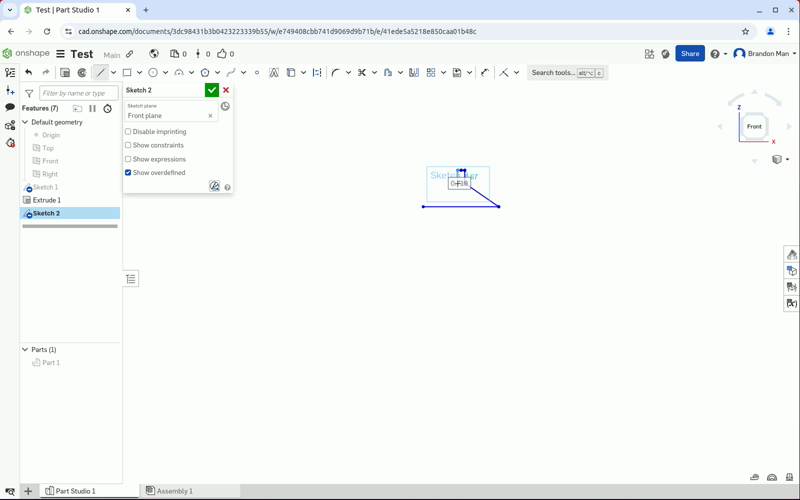
click(457, 183)
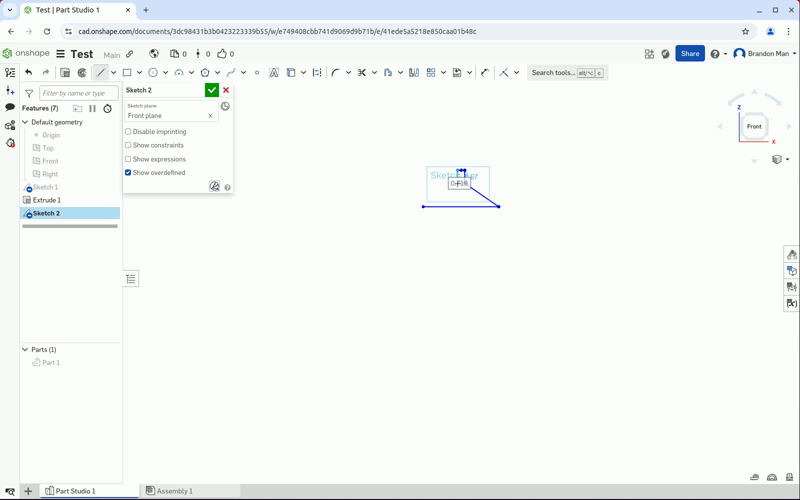
key_up(shift)
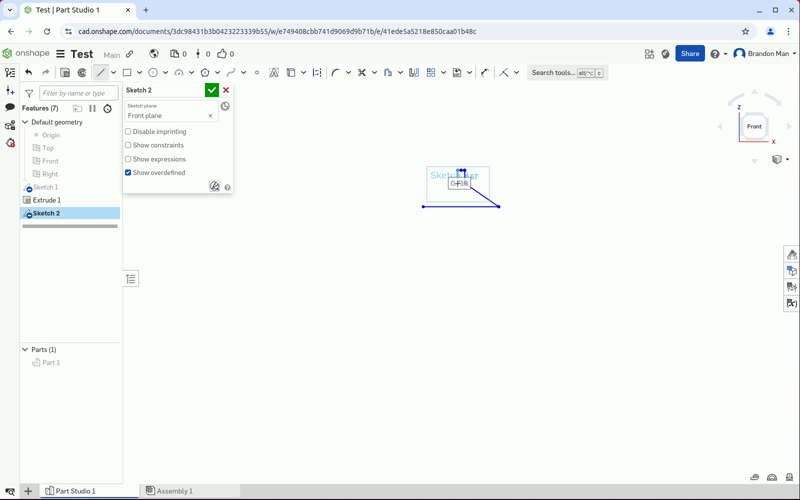
mouse_move(487, 183)
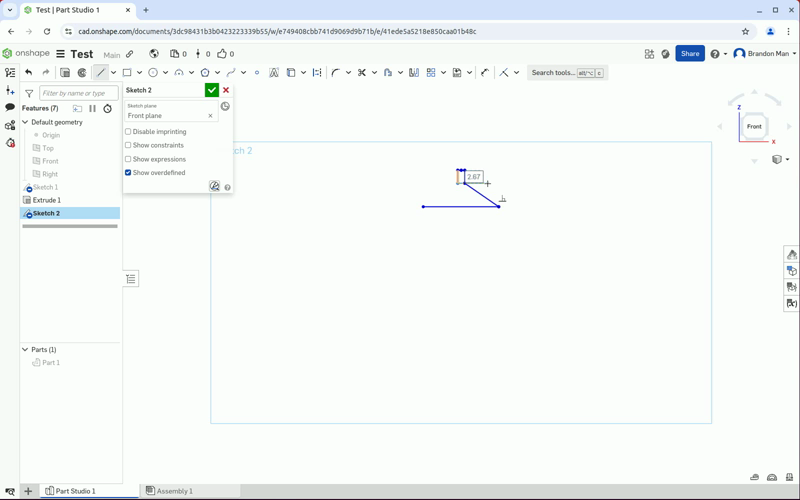
key_down(shift)
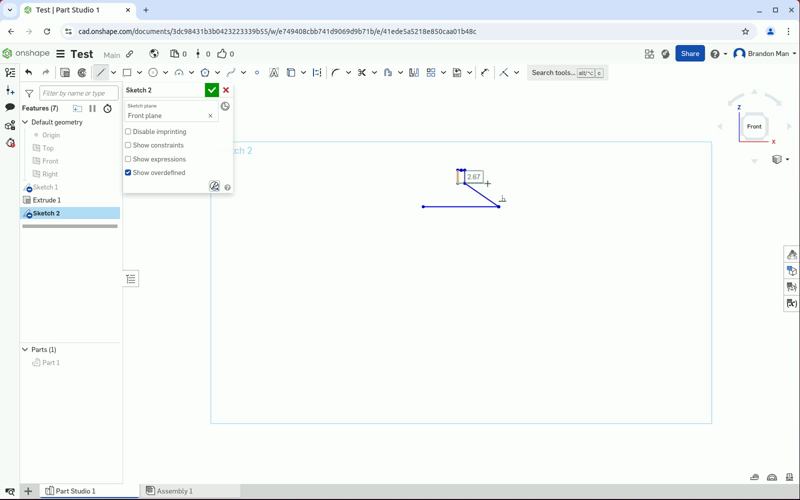
mouse_move(423, 206)
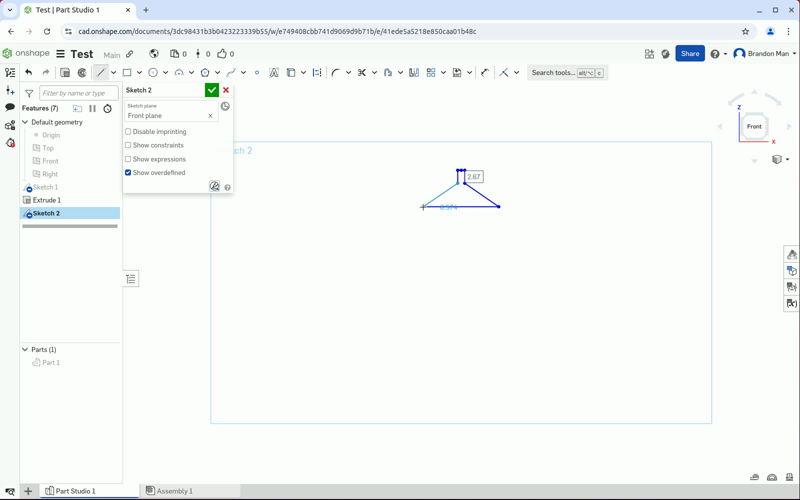
key_up(shift)
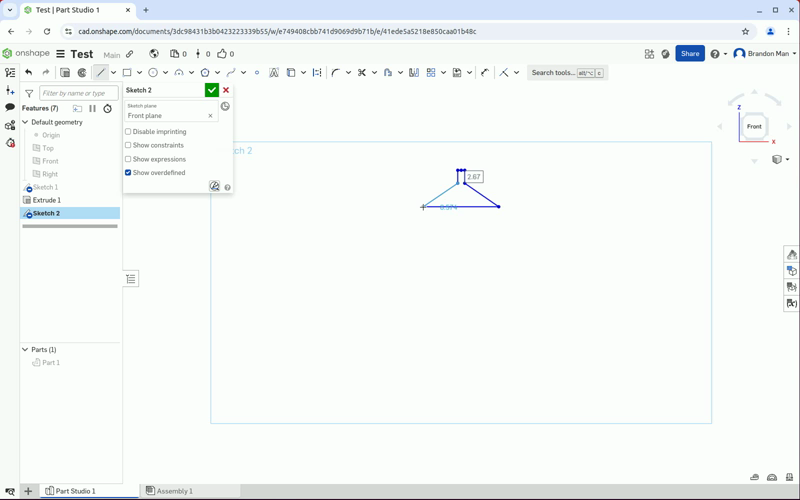
click(423, 206)
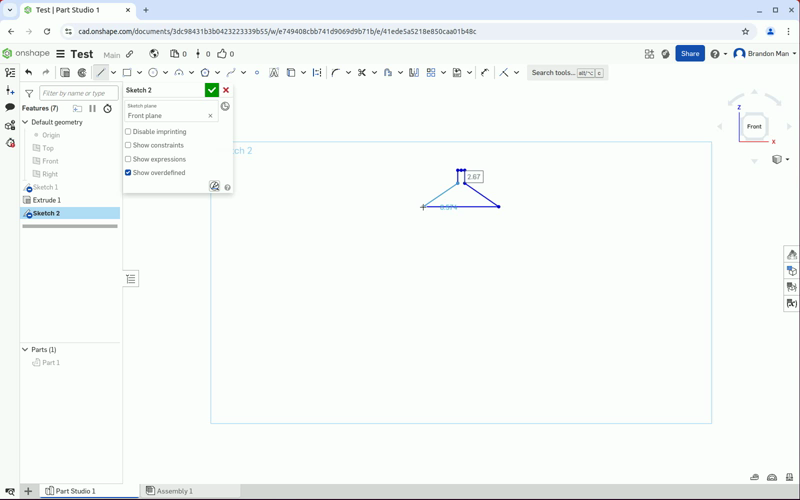
key(esc)
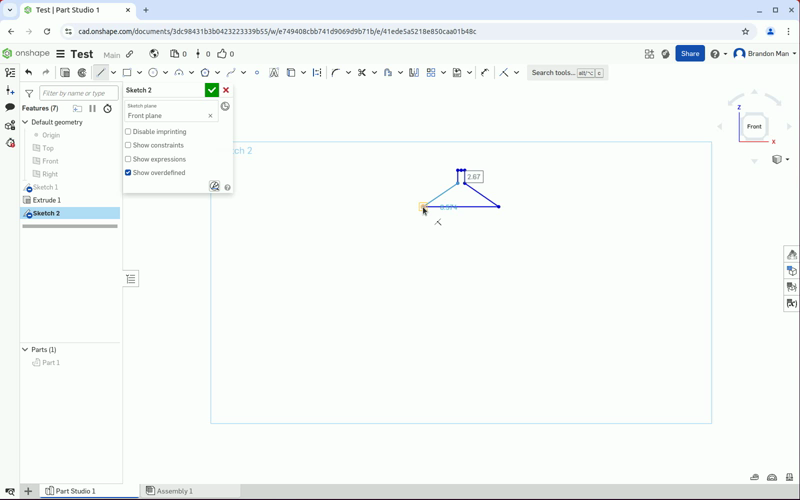
mouse_move(437, 201)
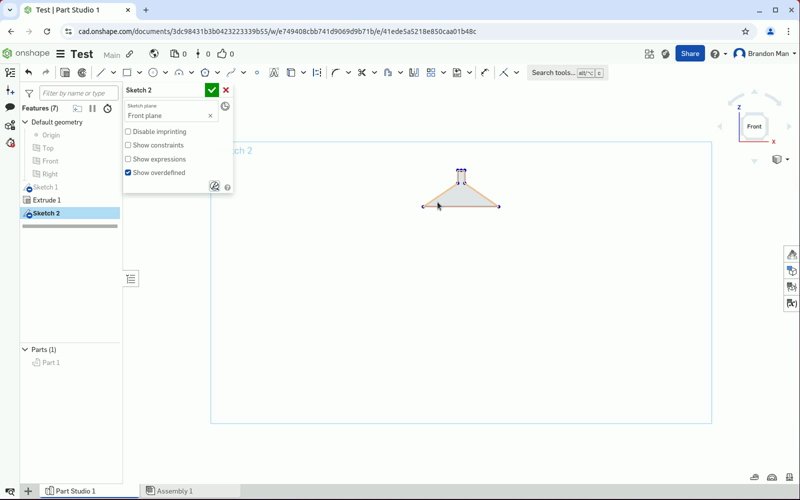
scroll(6)
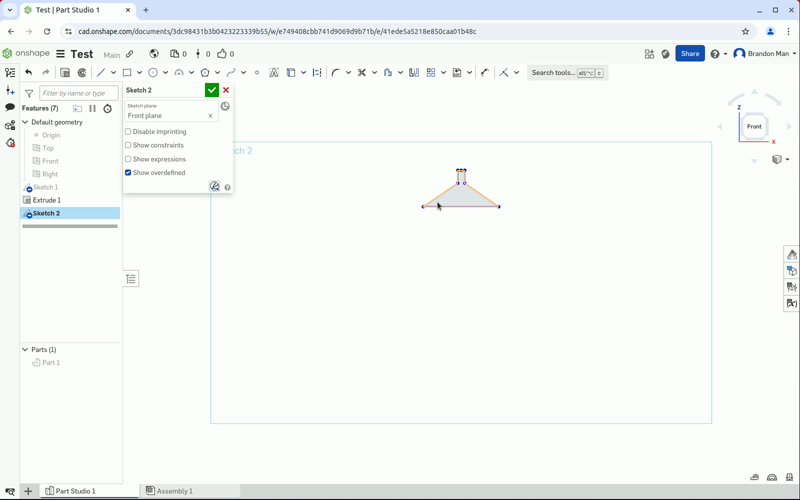
scroll(6)
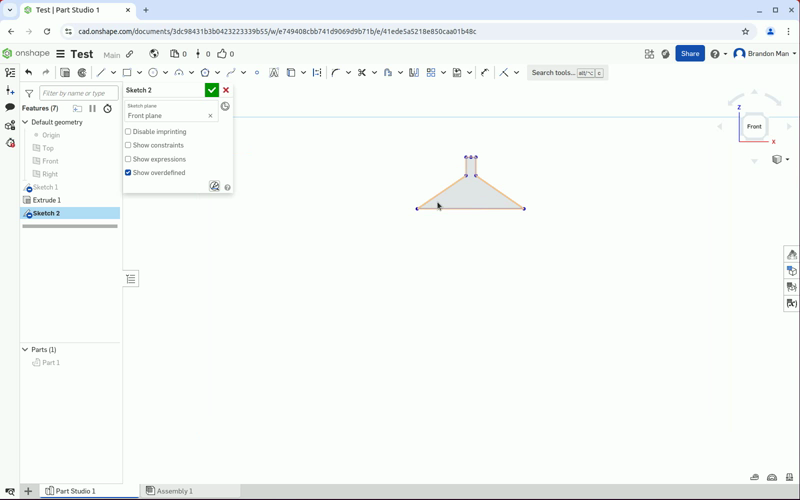
scroll(6)
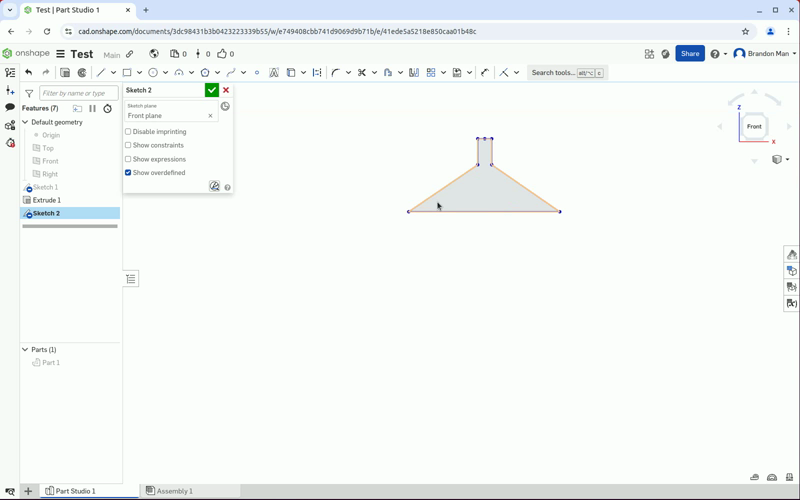
scroll(6)
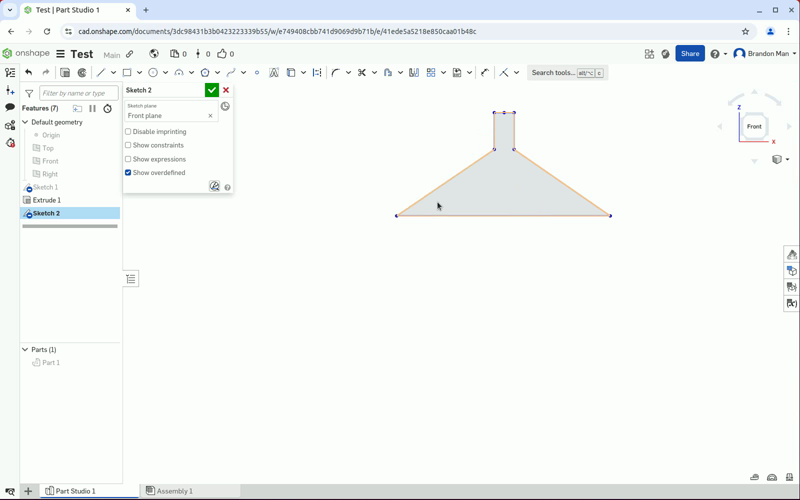
scroll(6)
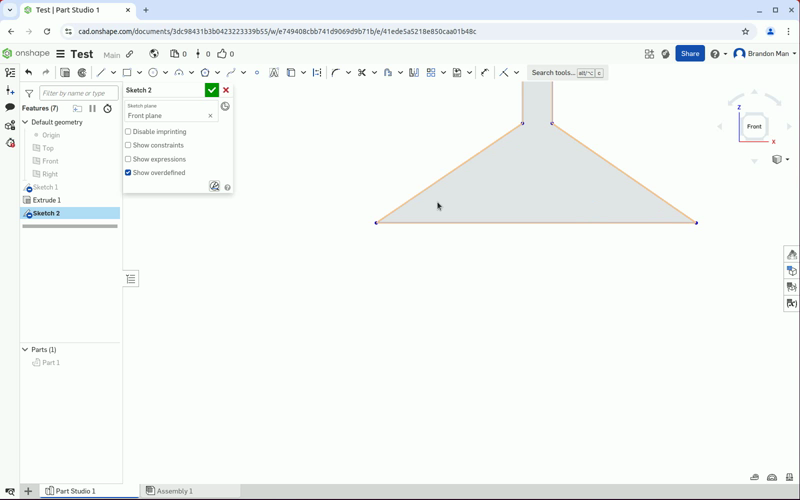
scroll(6)
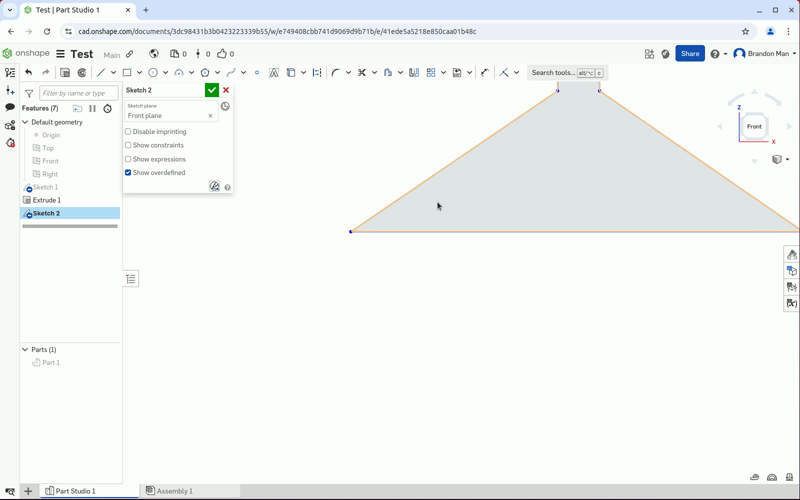
scroll(6)
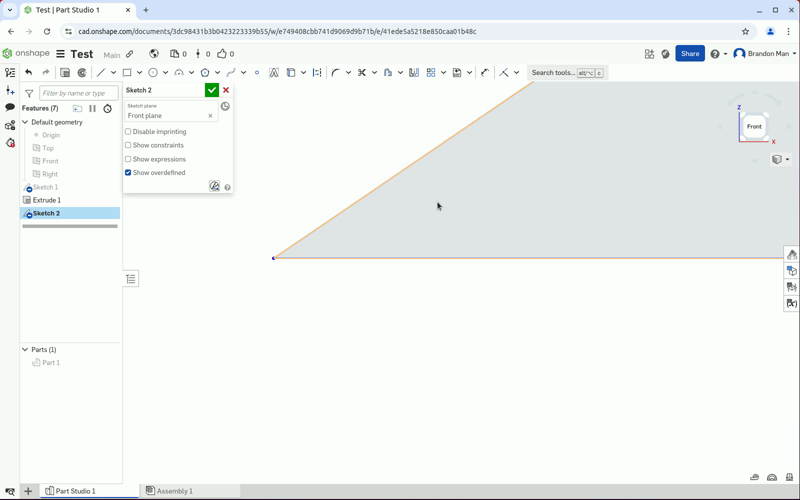
click(437, 201)
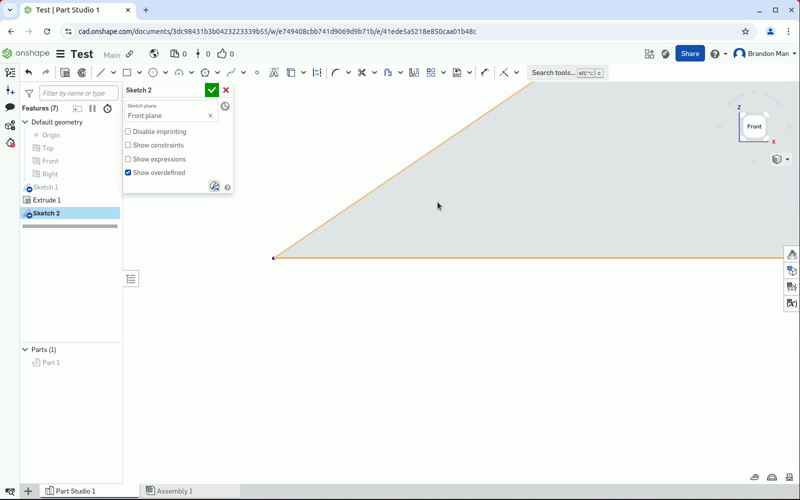
scroll(-6)
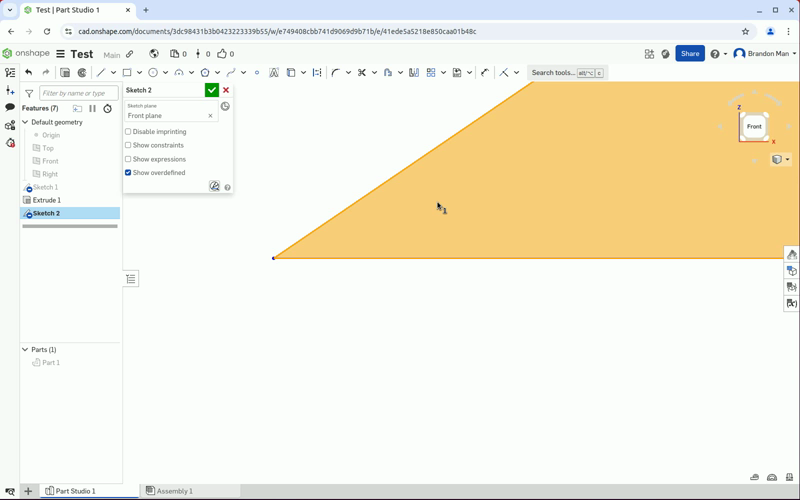
scroll(-6)
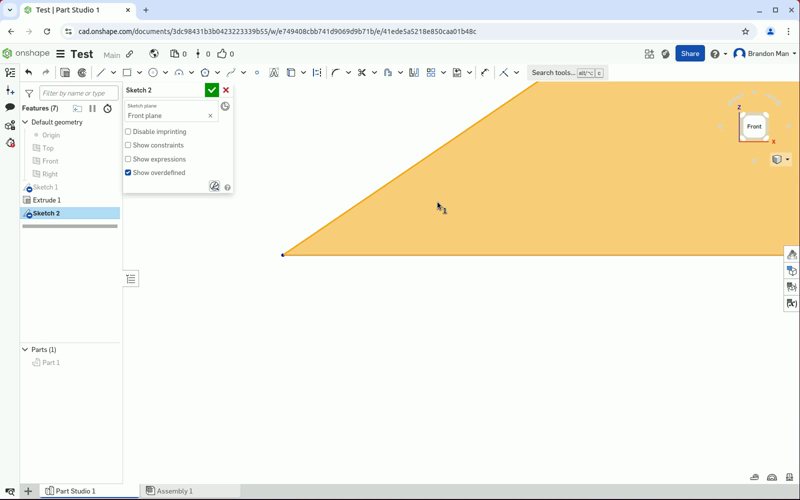
scroll(-6)
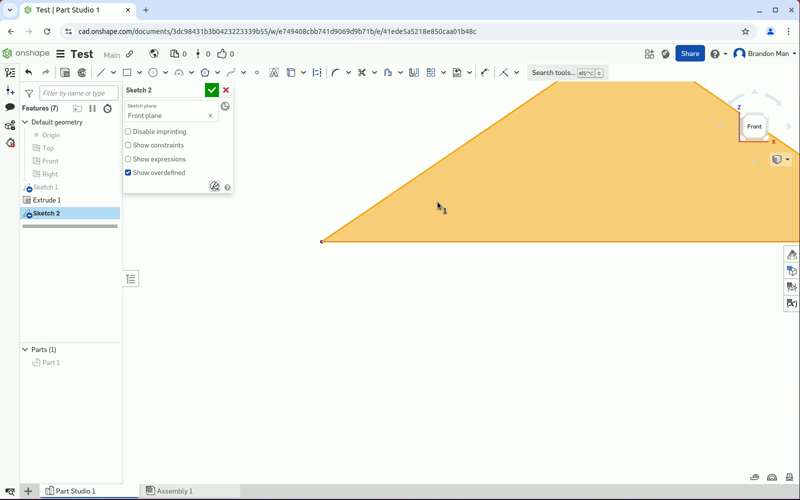
scroll(-6)
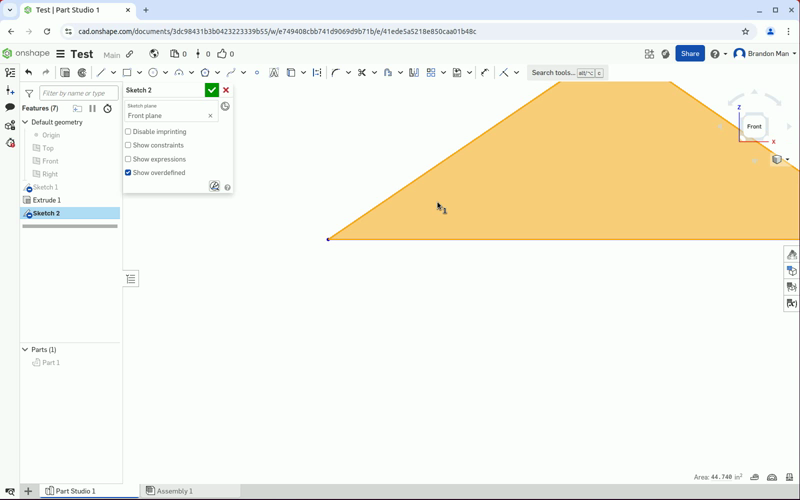
scroll(-6)
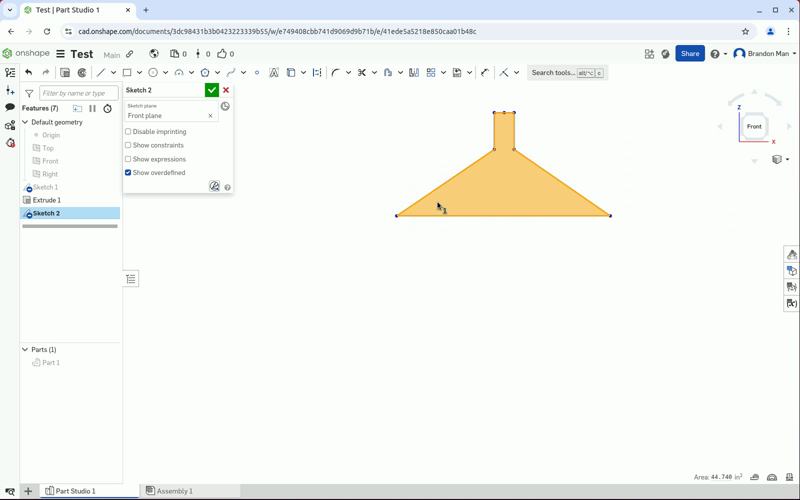
scroll(-6)
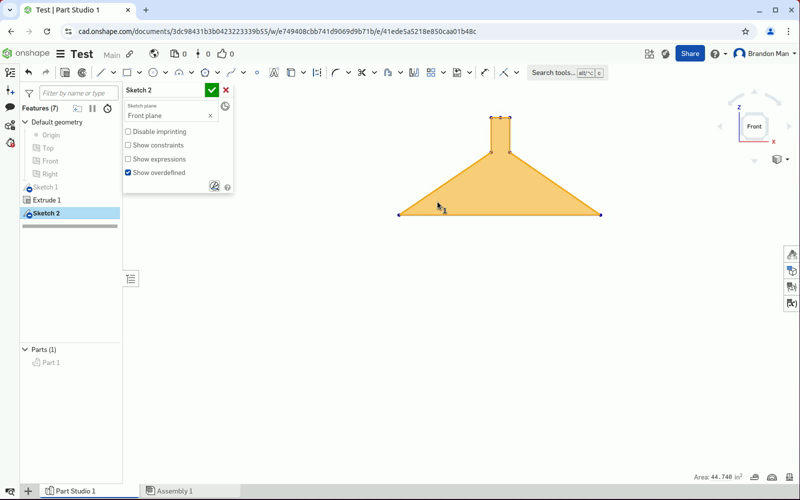
scroll(-6)
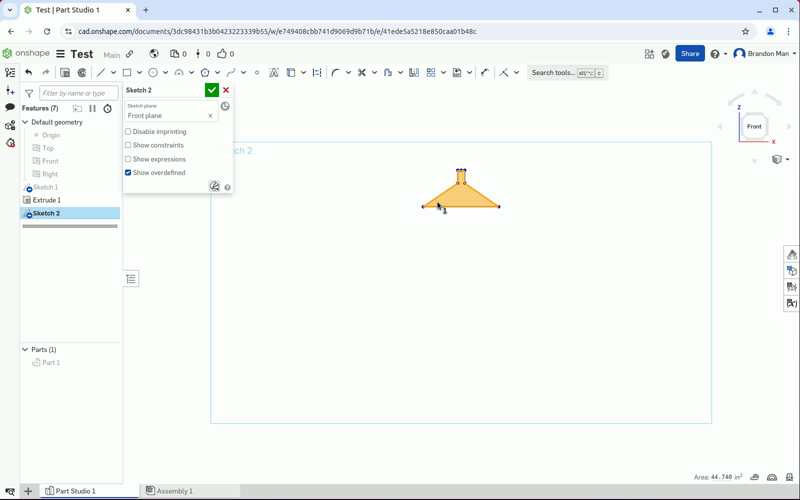
mouse_move(73, 352)
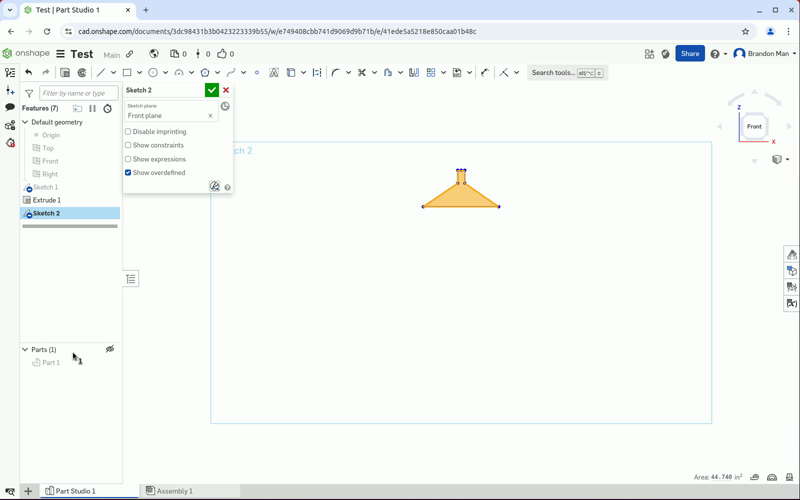
key(shift+y)
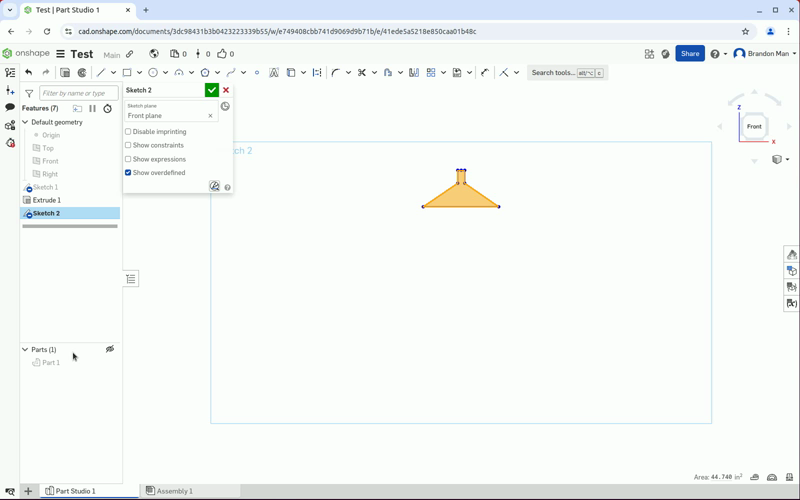
key(shift+e)
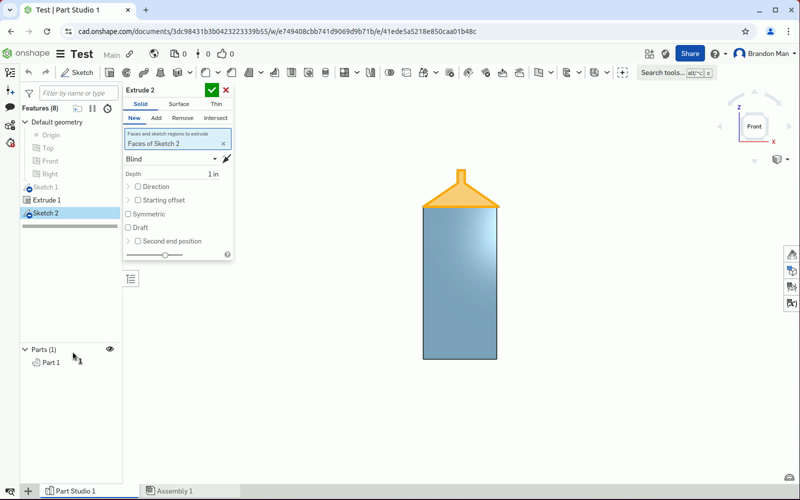
mouse_move(143, 106)
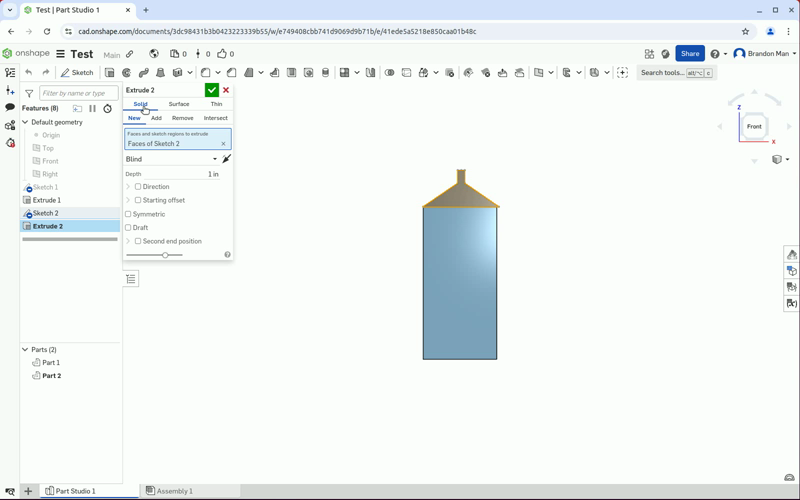
click(143, 106)
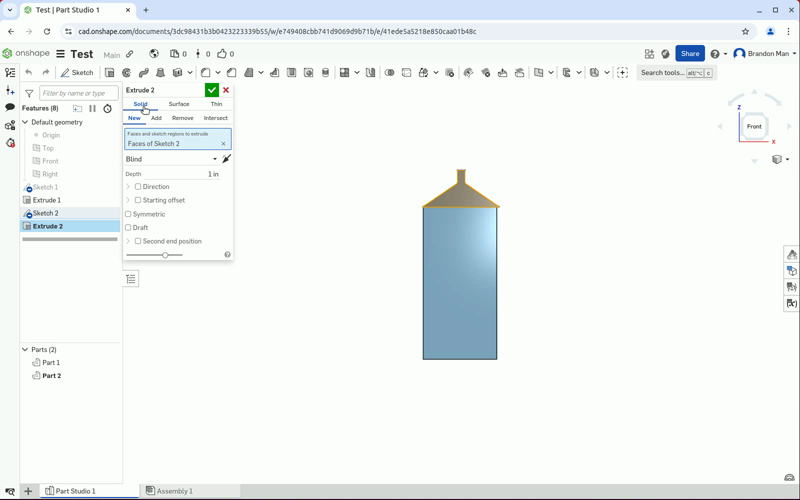
mouse_move(137, 120)
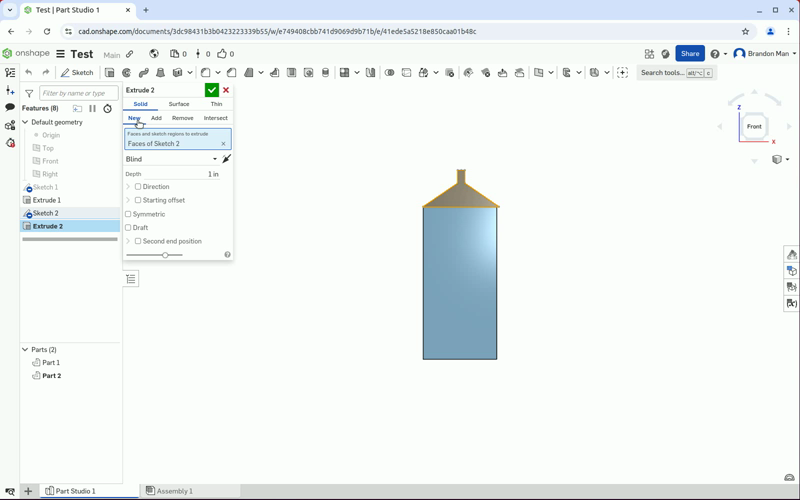
click(137, 120)
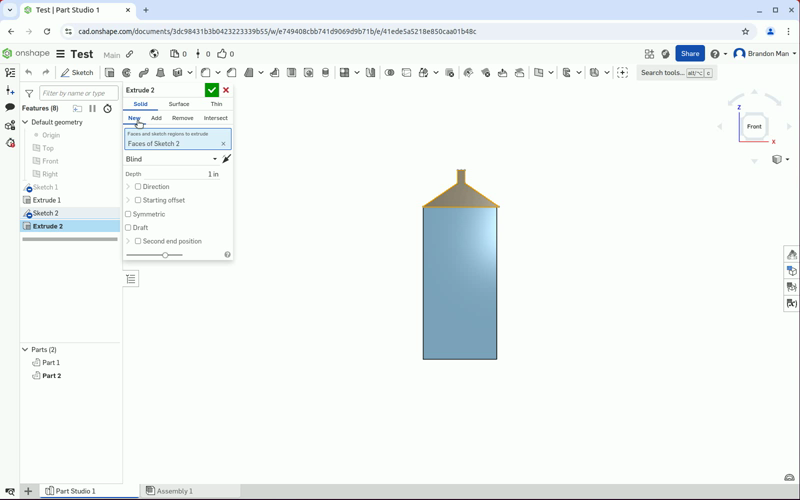
key(tab, 4)
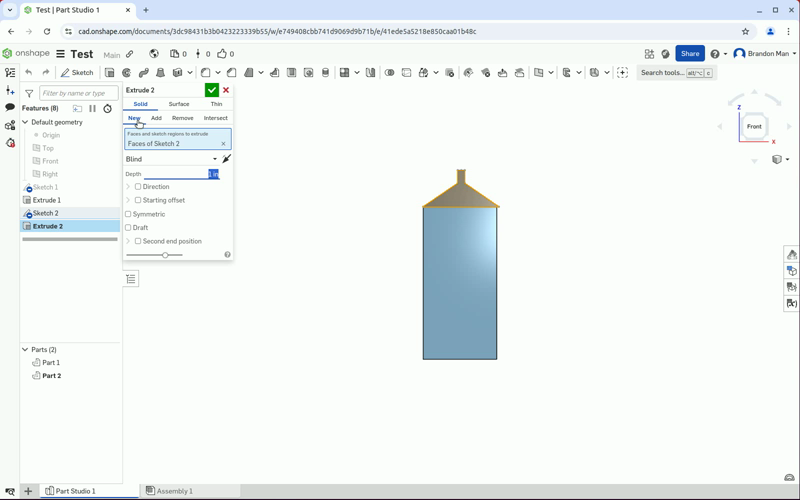
text(16.85)
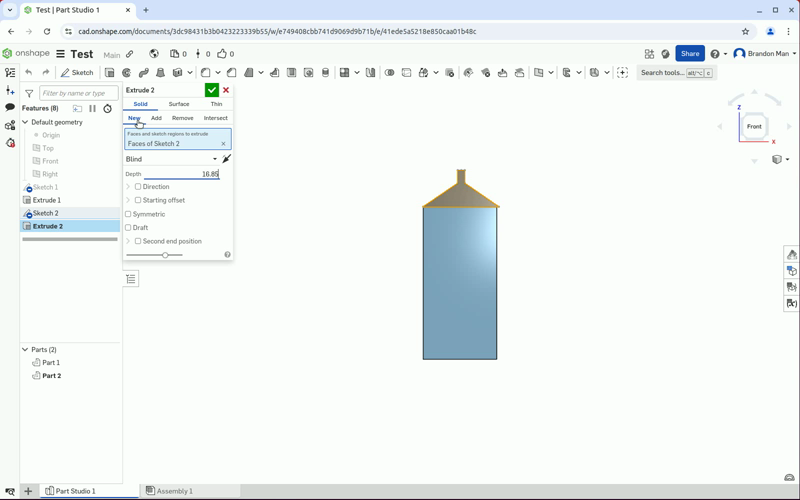
key(tab, 3)
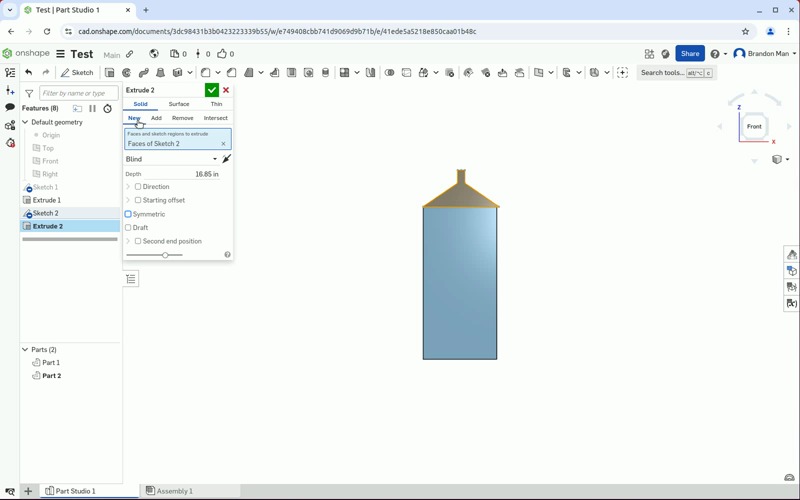
key(space)
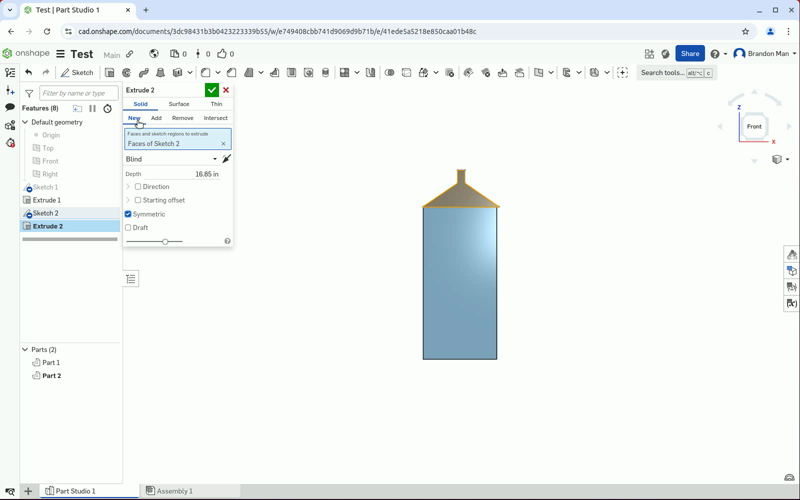
key(enter)
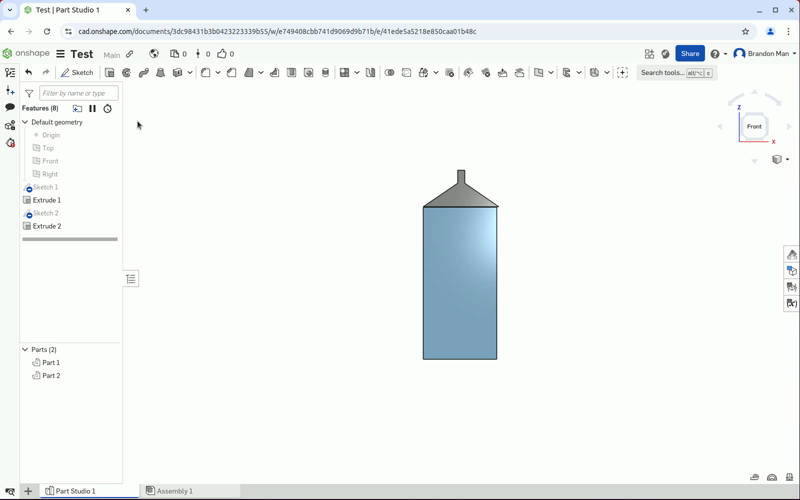
key(shift+h)
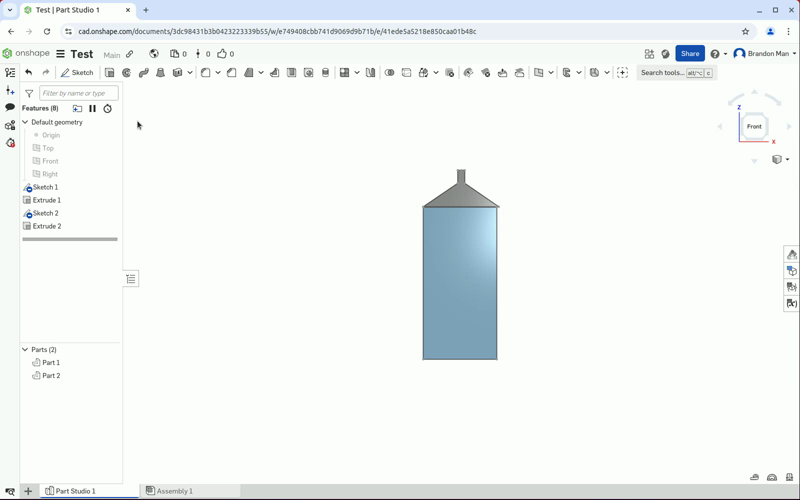
key(shift+h)
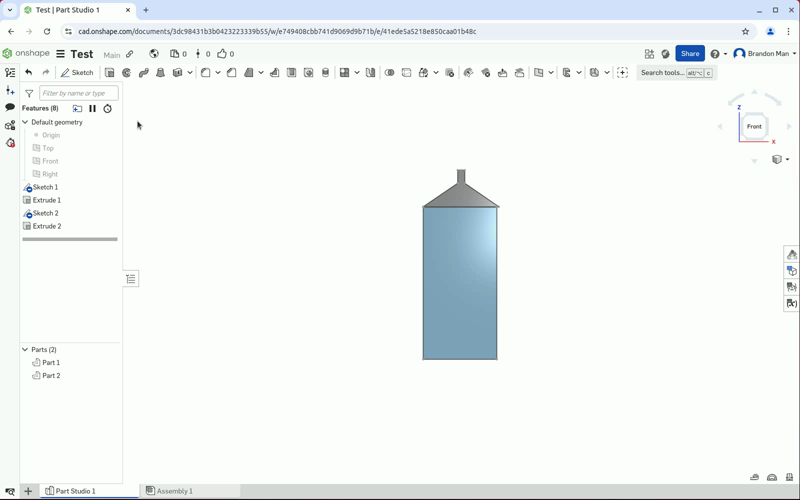
key(shift+7)
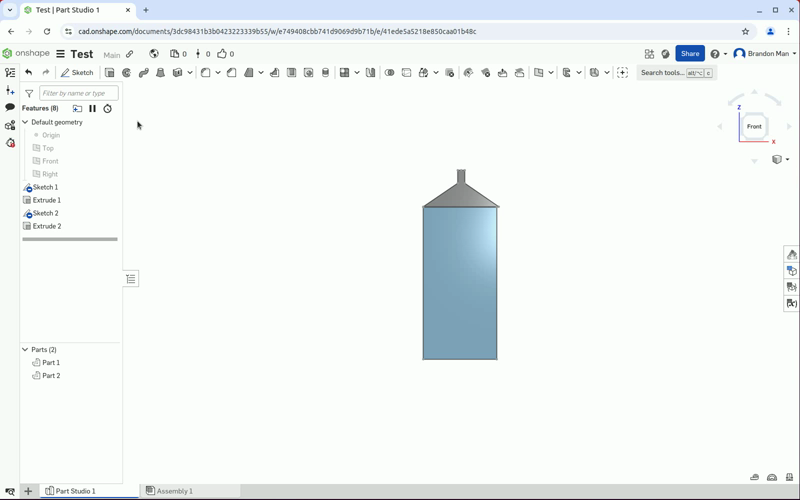
key(left, 2)
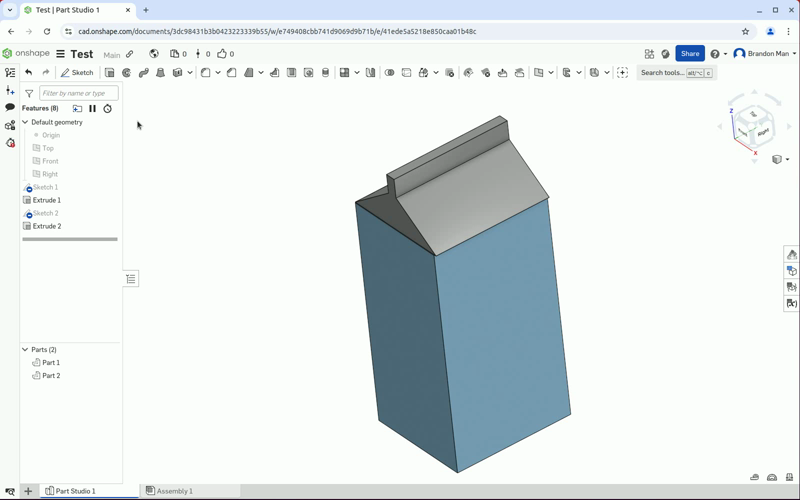
key(down, 2)
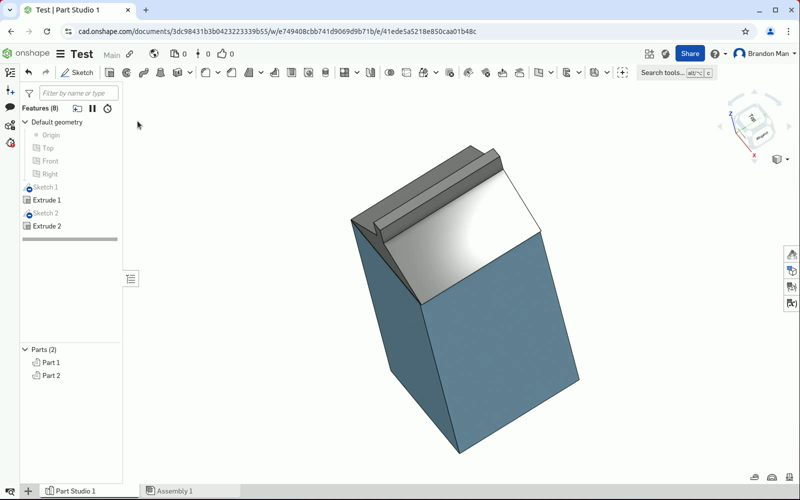
key(up, 2)
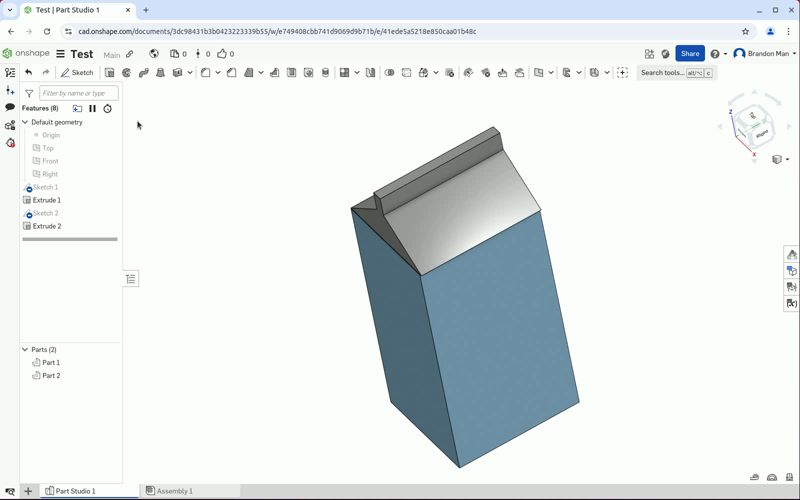
key(right, 2)
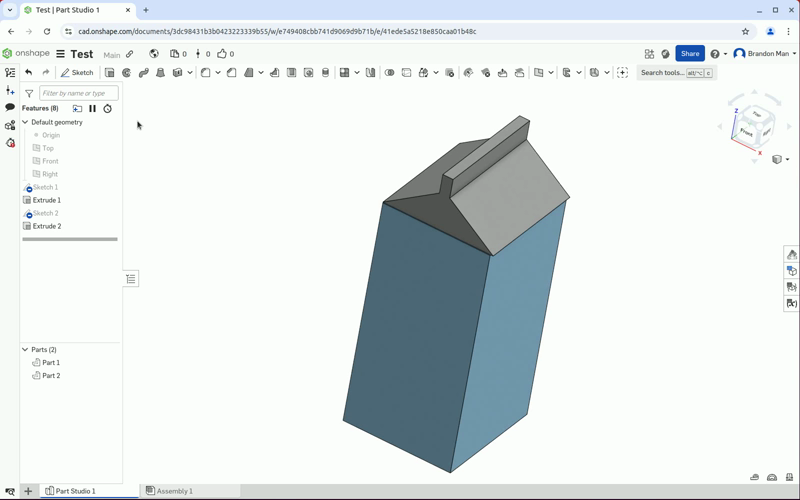
mouse_move(73, 189)
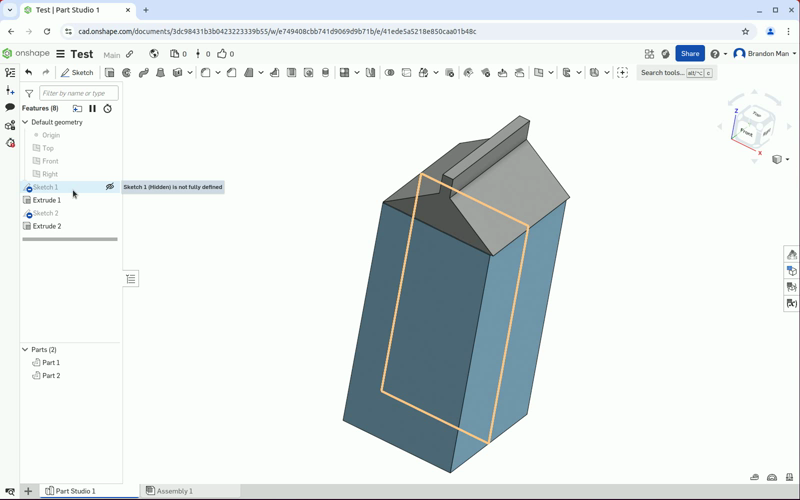
click(73, 189)